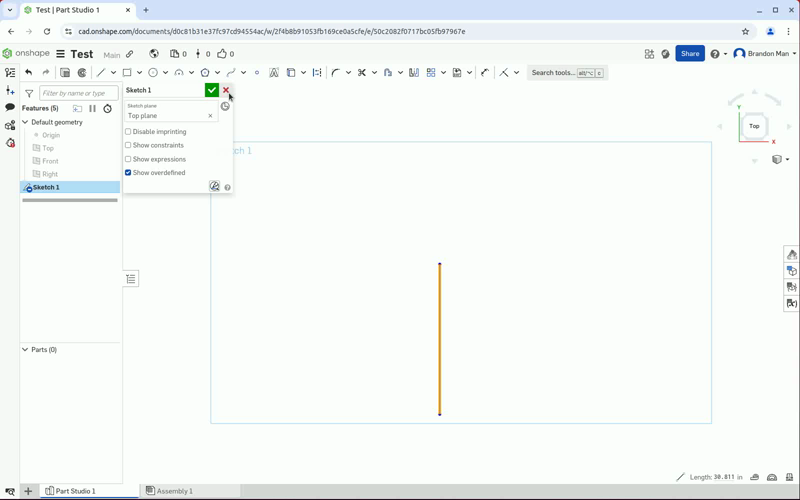
key(shift+h)
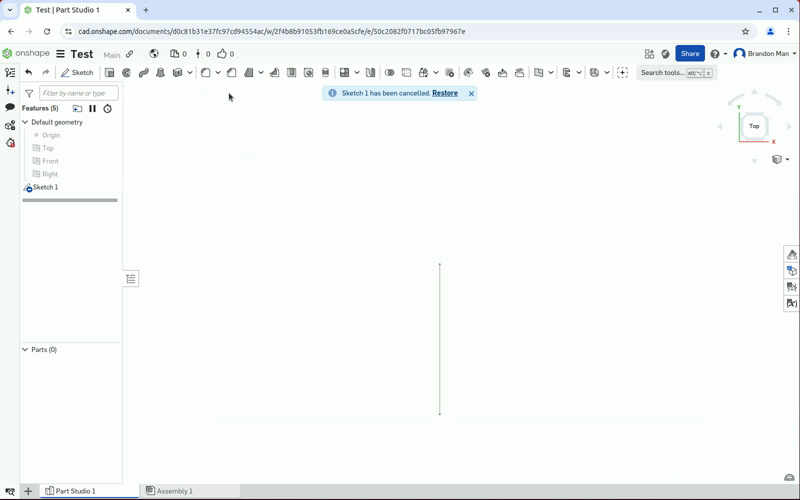
key(shift+s)
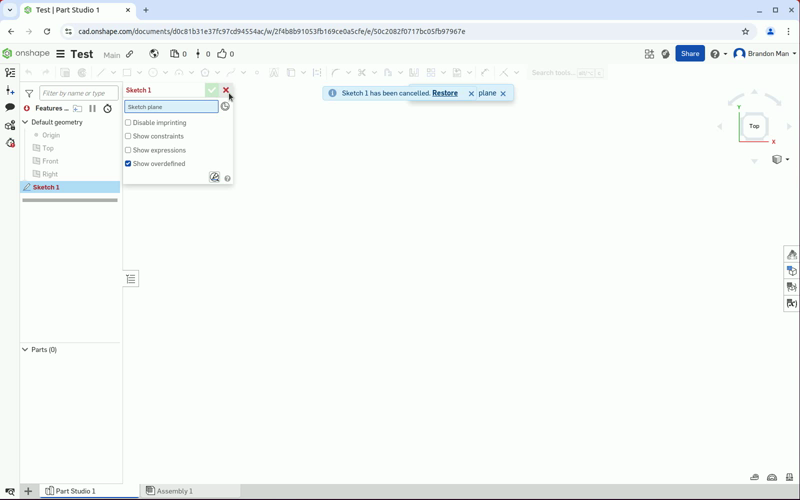
mouse_move(73, 150)
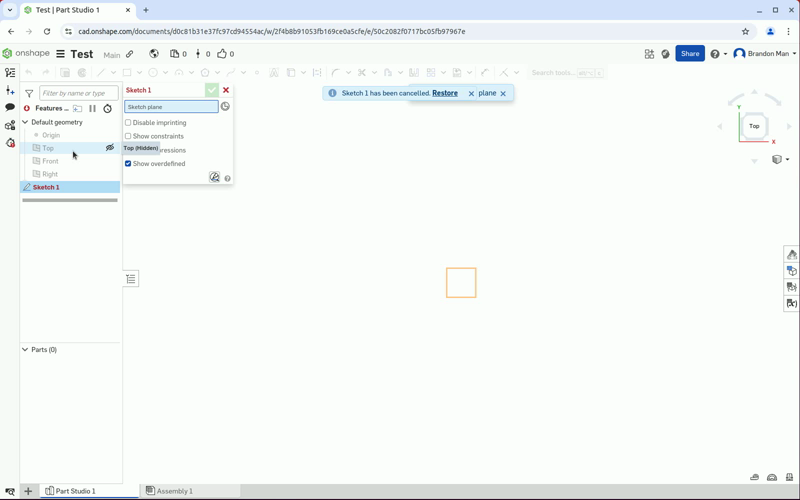
click(73, 150)
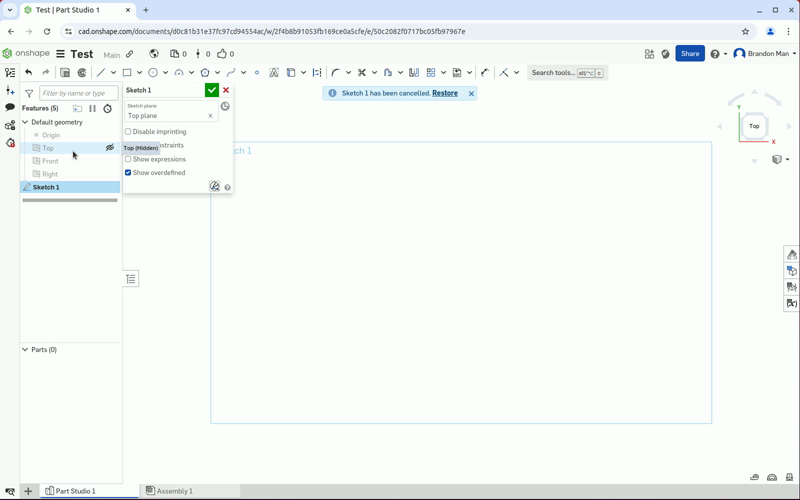
mouse_move(73, 352)
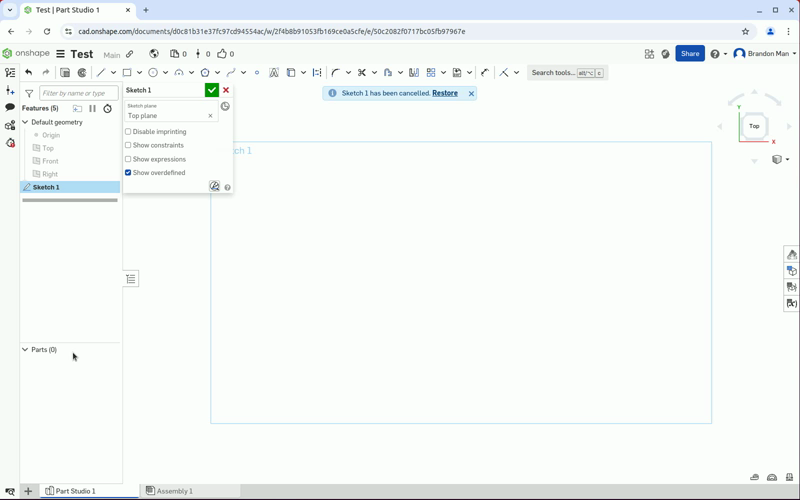
key(y)
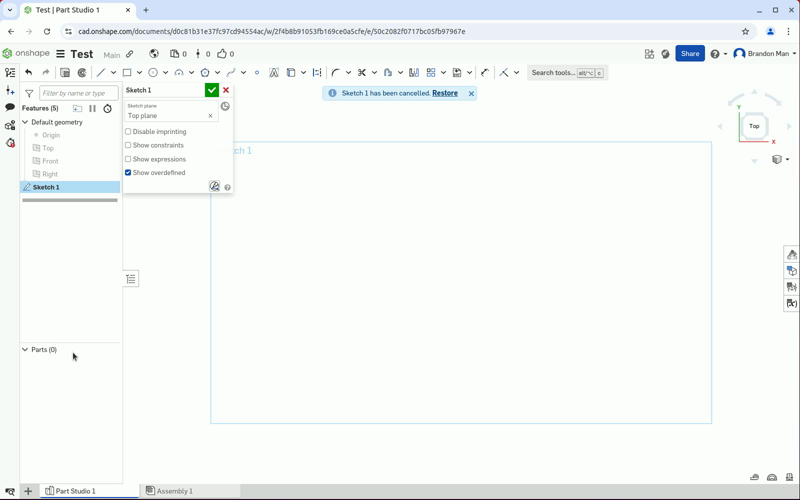
key(l)
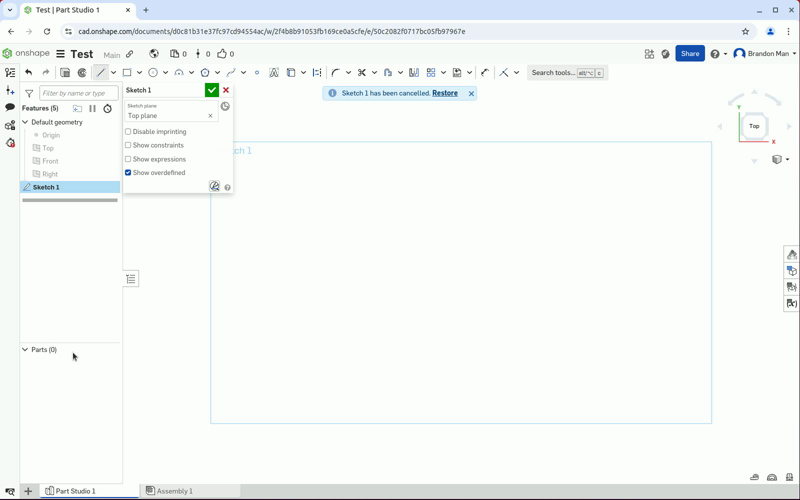
key_down(shift)
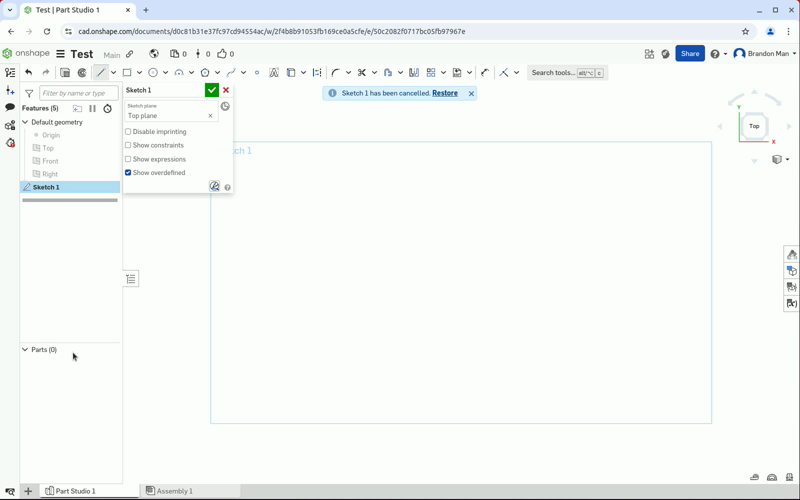
mouse_move(349, 282)
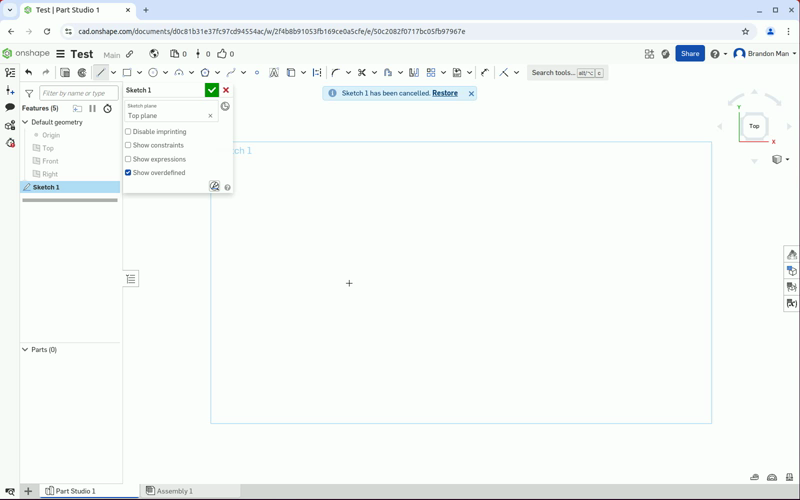
click(349, 282)
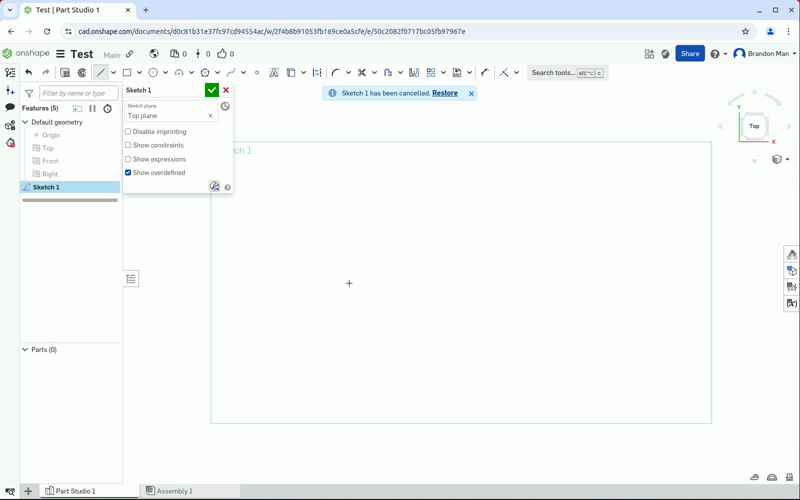
key_up(shift)
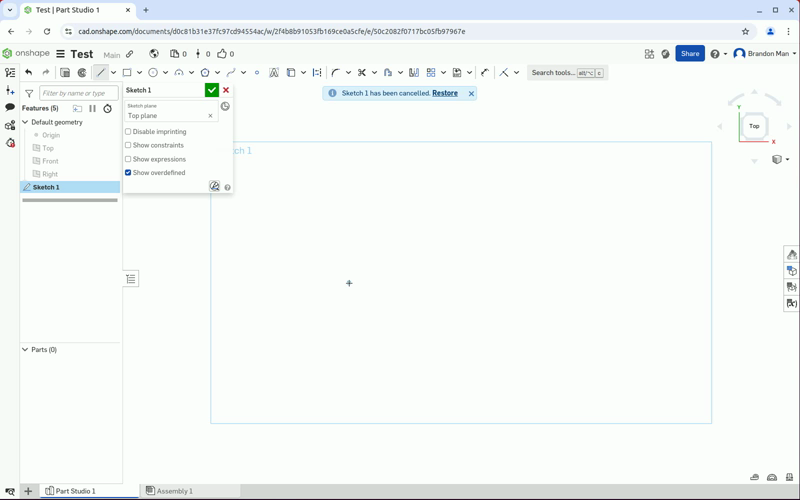
key_down(shift)
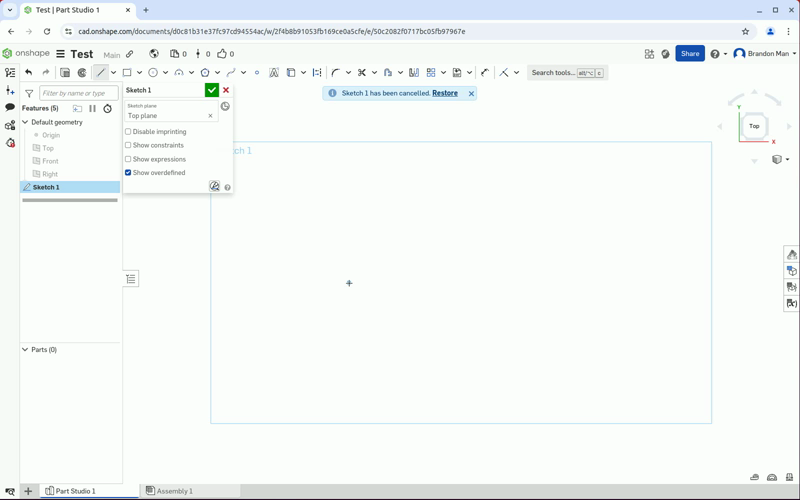
mouse_move(405, 378)
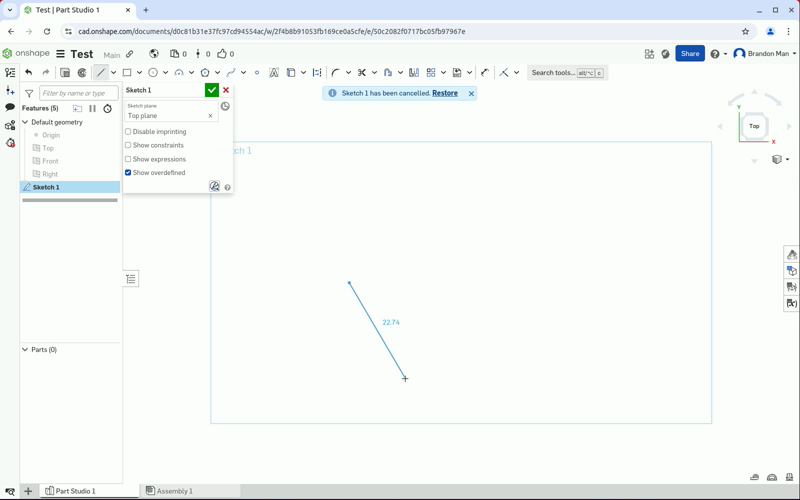
click(405, 378)
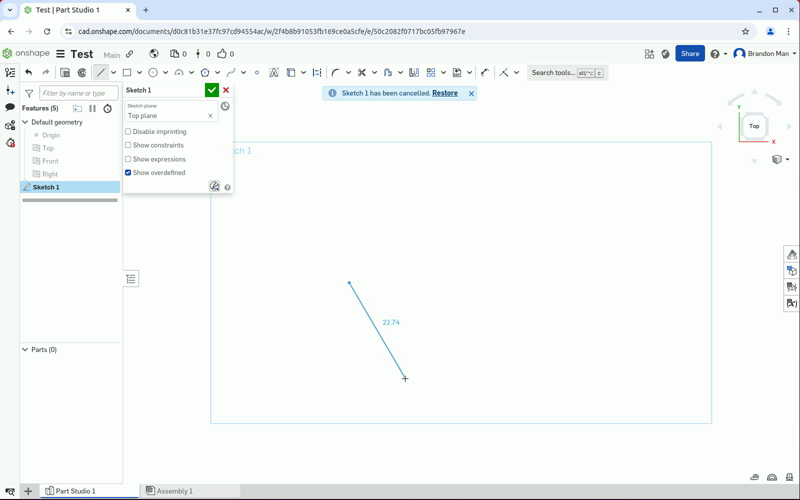
key_up(shift)
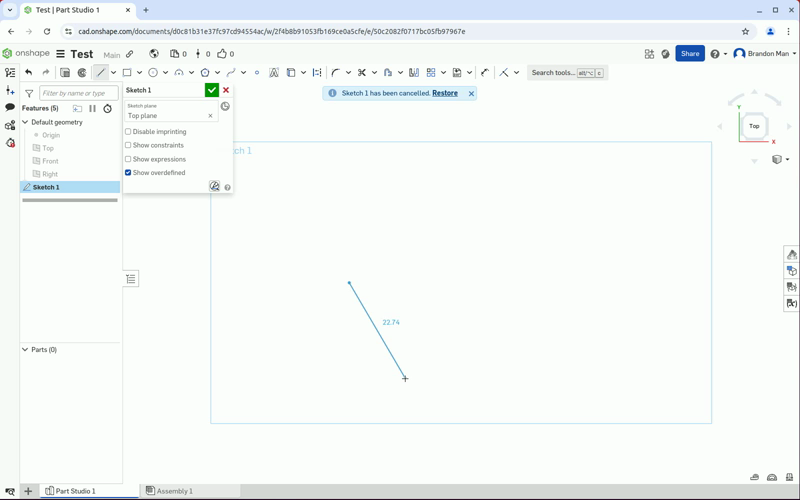
key_down(shift)
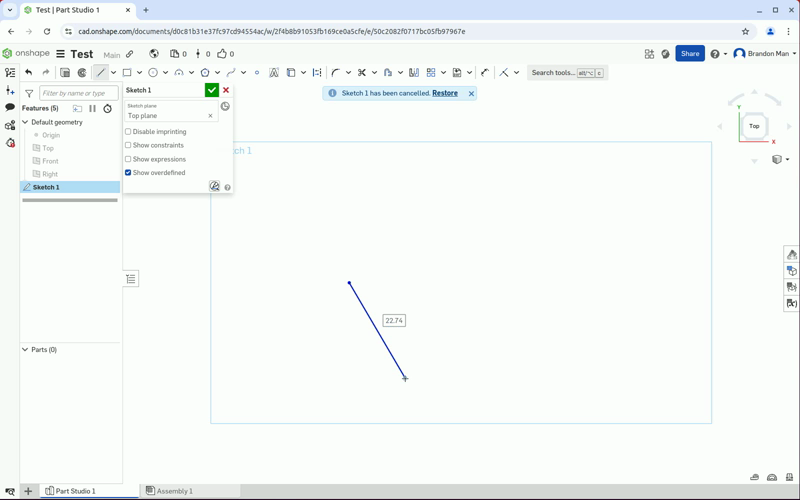
mouse_move(514, 378)
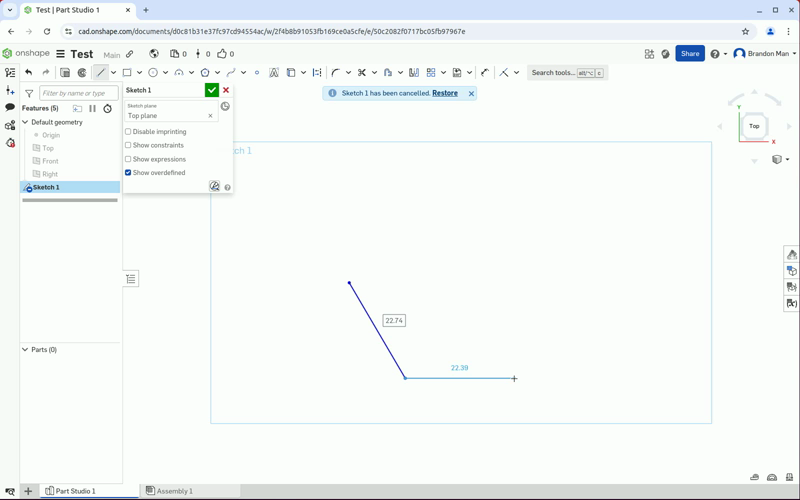
click(514, 378)
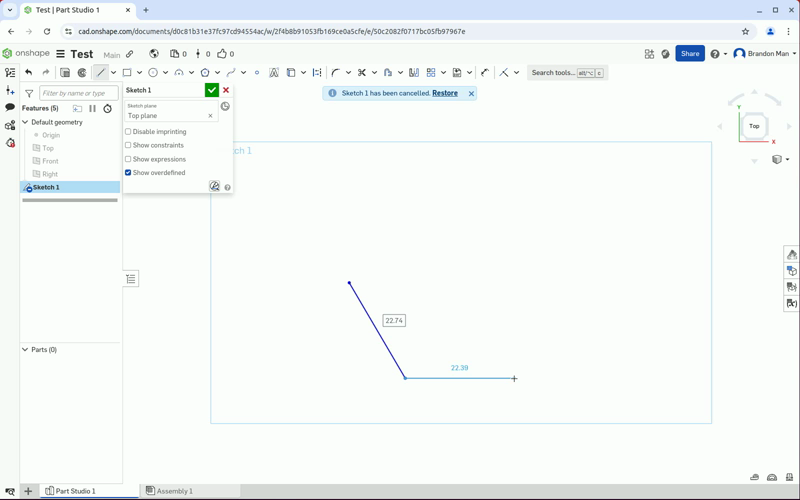
key_up(shift)
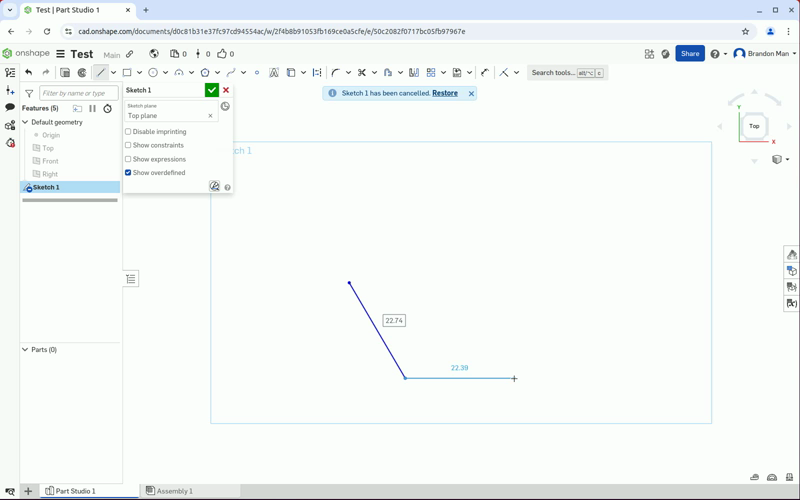
key_down(shift)
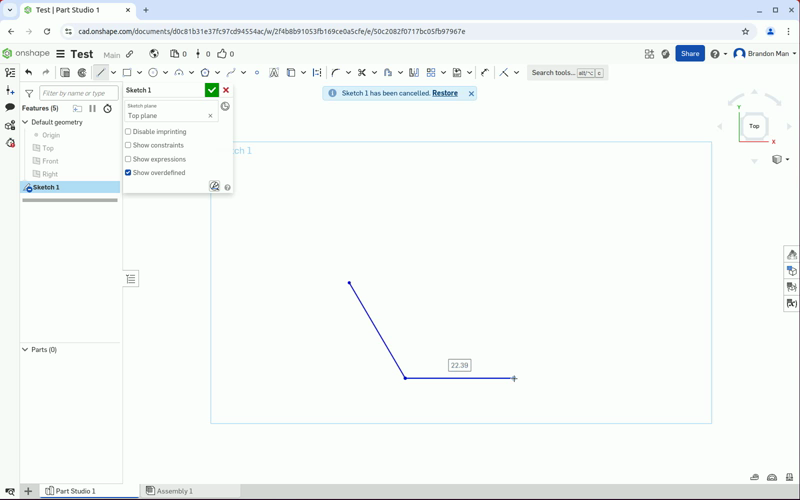
mouse_move(569, 282)
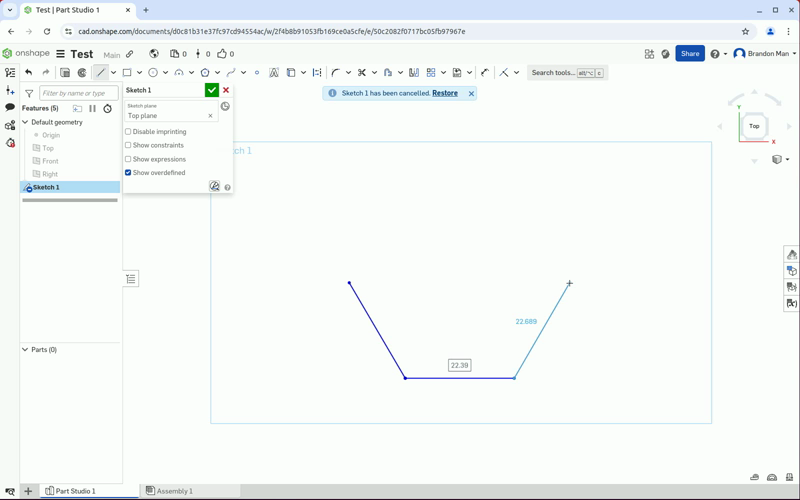
click(569, 282)
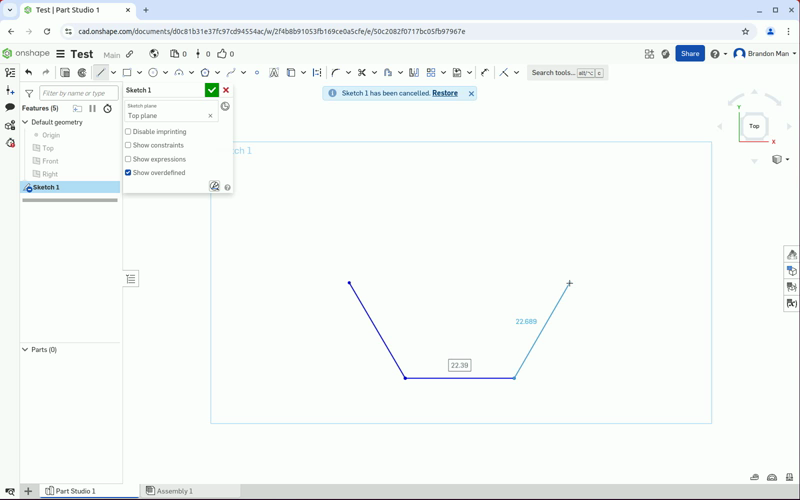
key_up(shift)
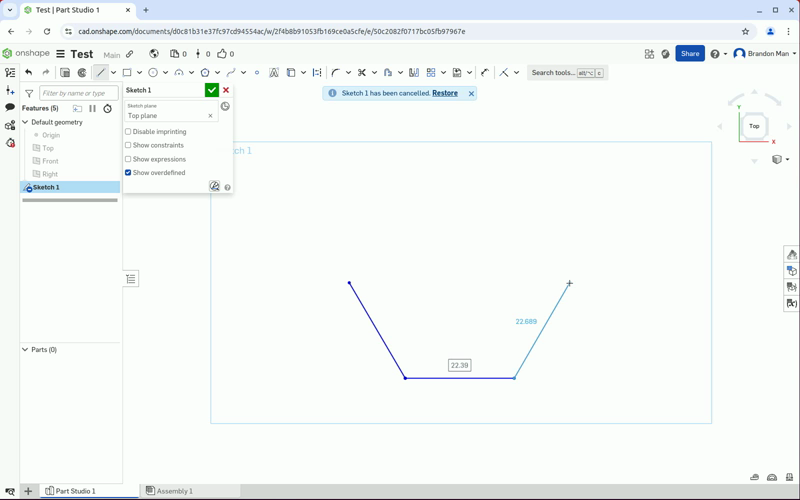
key_down(shift)
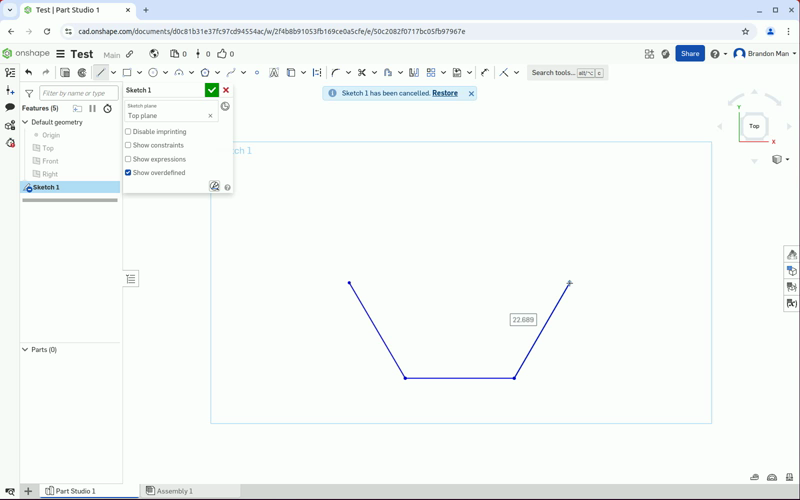
mouse_move(514, 187)
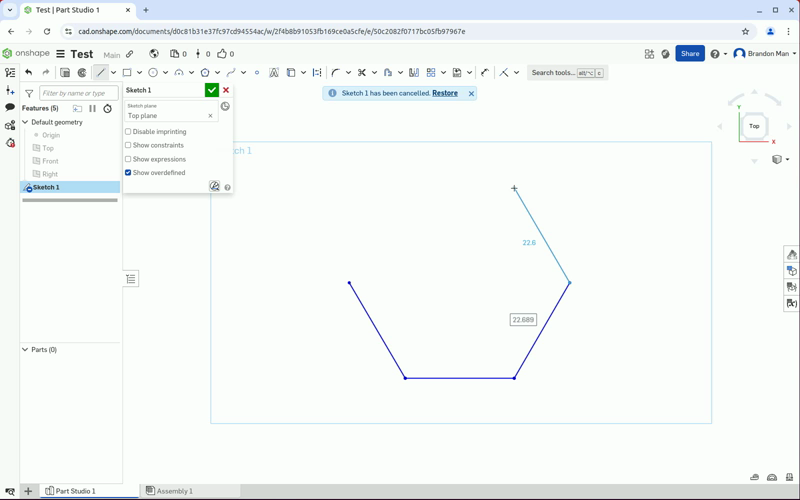
click(514, 187)
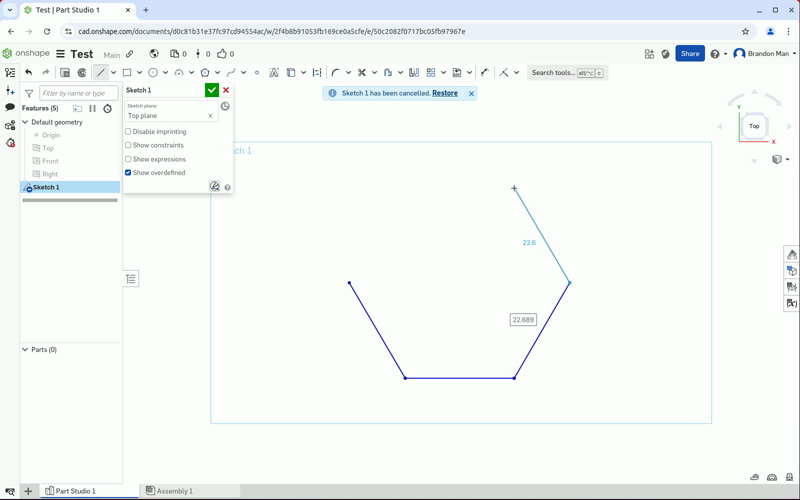
key_up(shift)
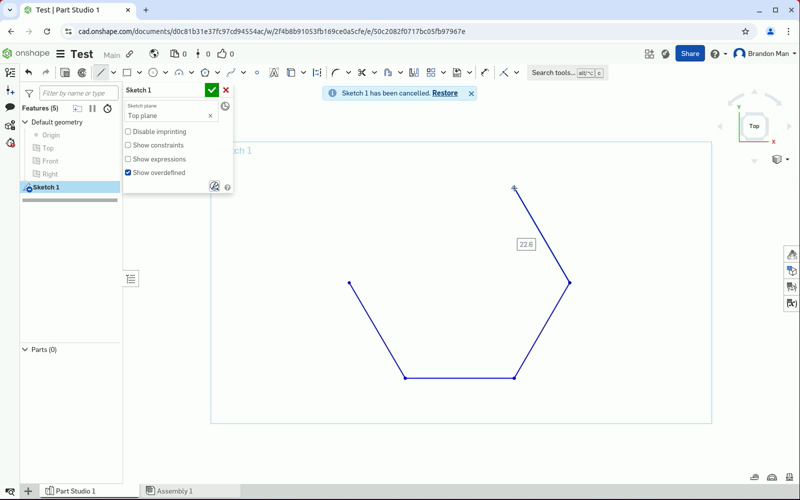
key_down(shift)
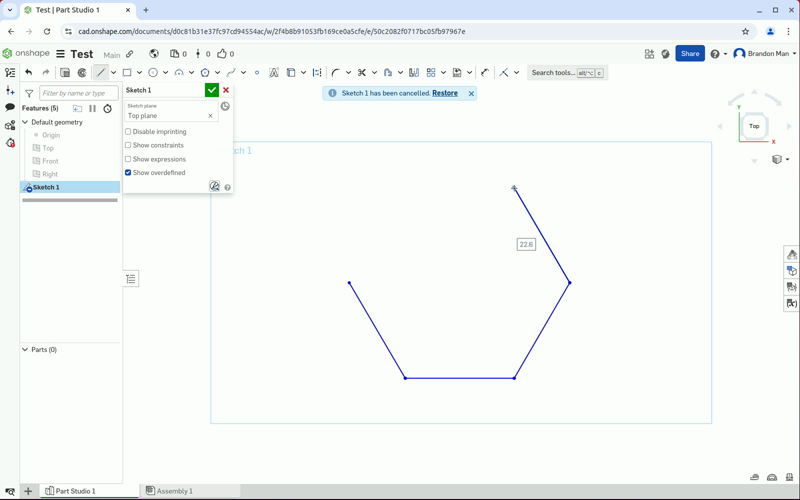
mouse_move(405, 187)
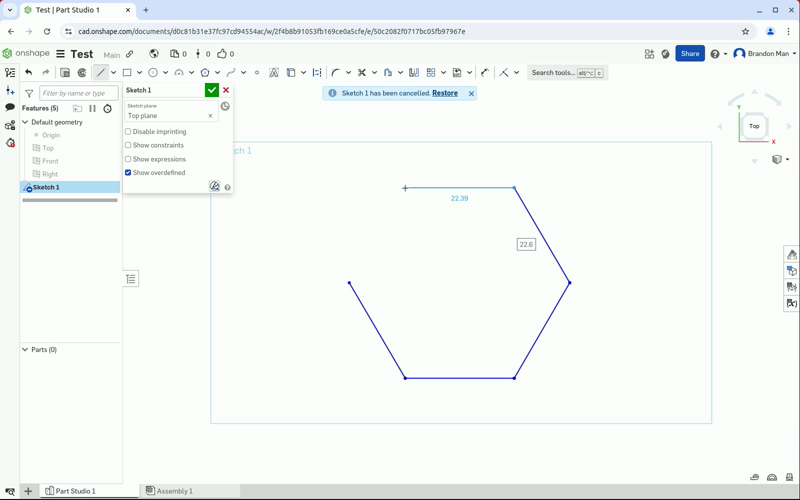
click(405, 187)
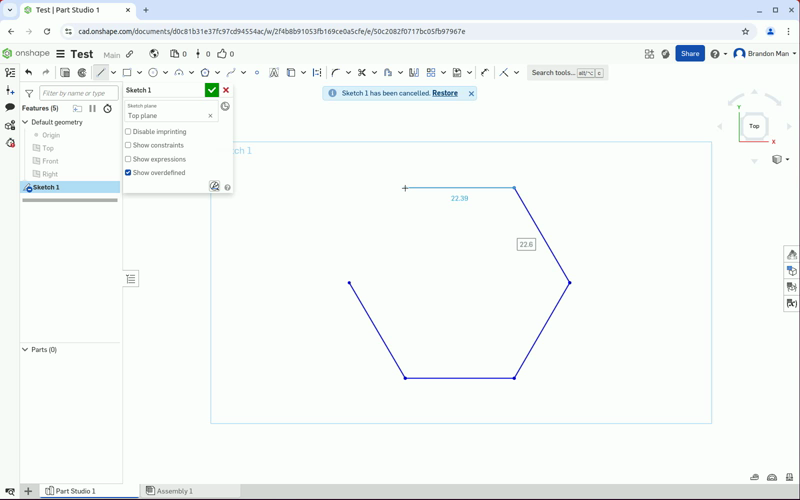
key_up(shift)
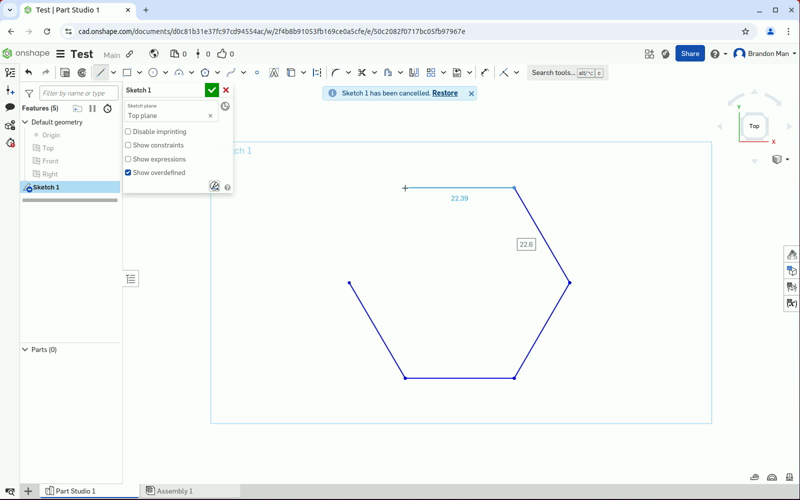
key_down(shift)
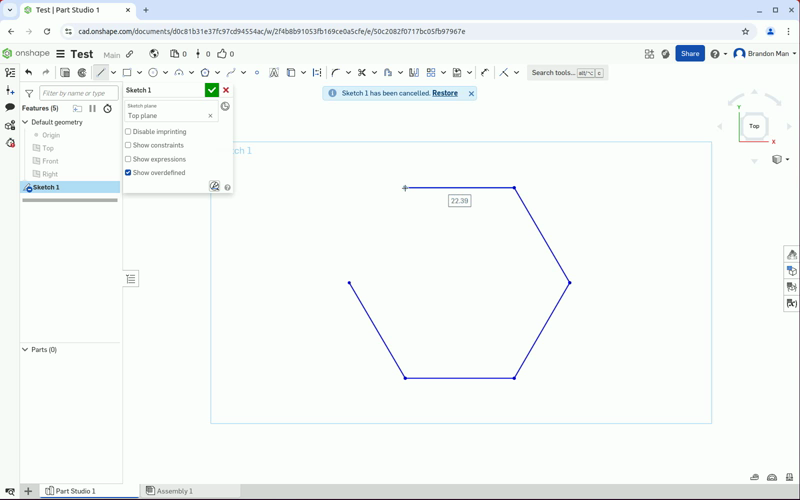
mouse_move(349, 282)
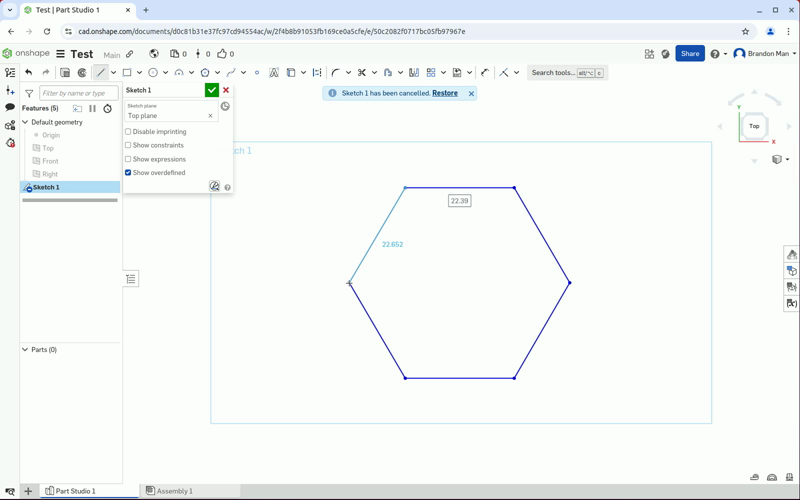
key_up(shift)
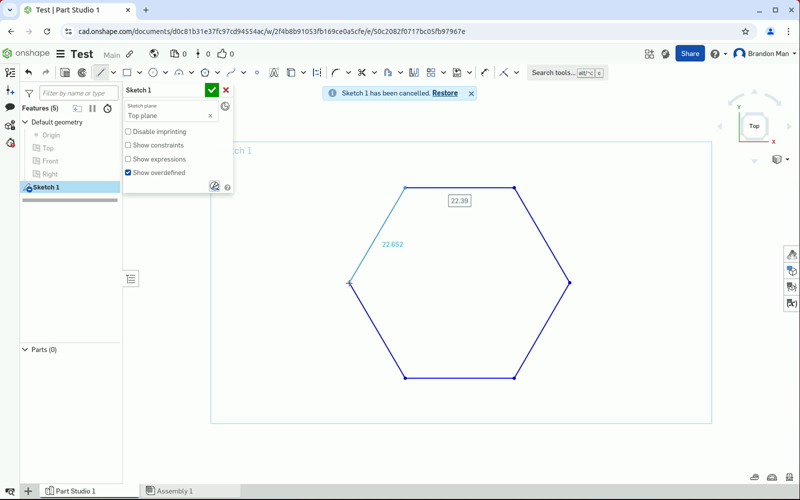
click(349, 282)
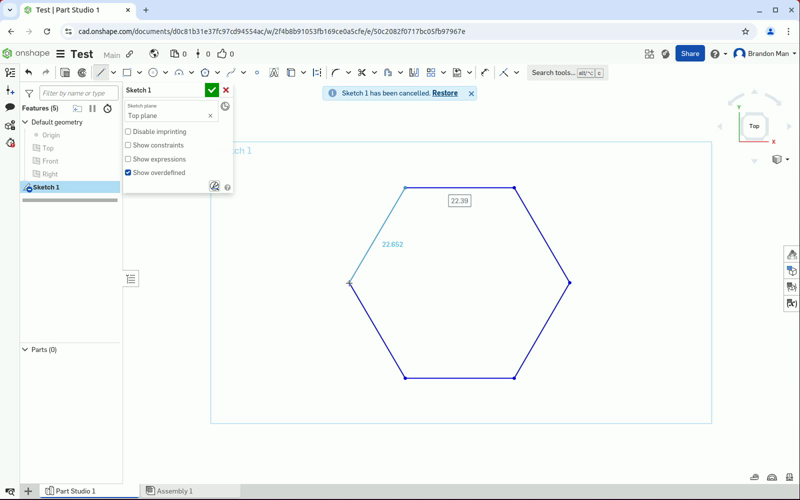
key(esc)
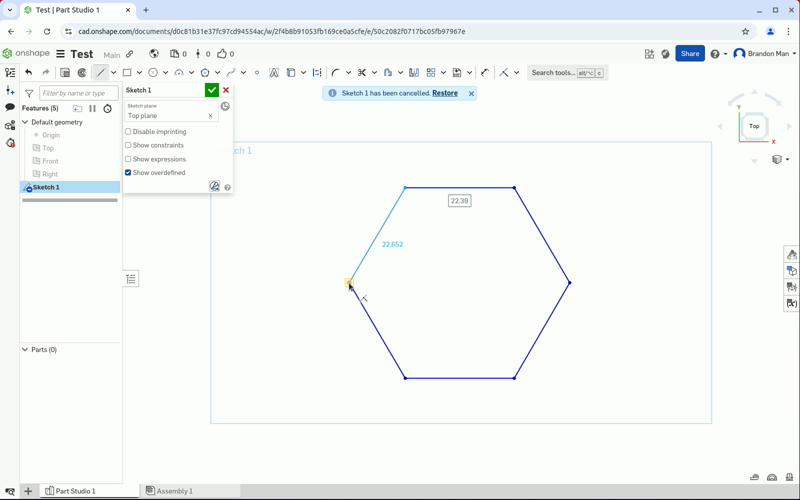
mouse_move(499, 280)
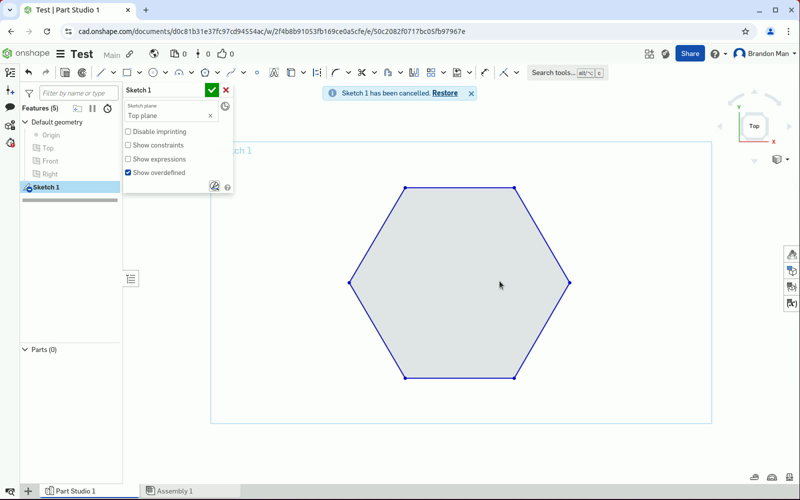
click(499, 280)
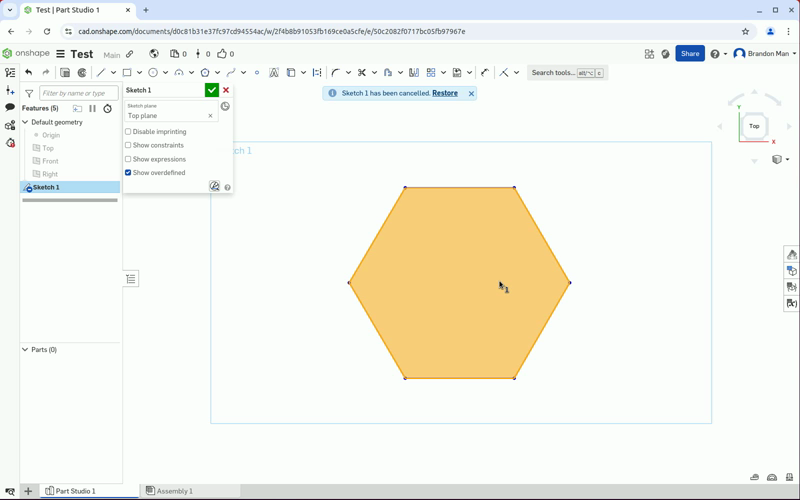
mouse_move(73, 352)
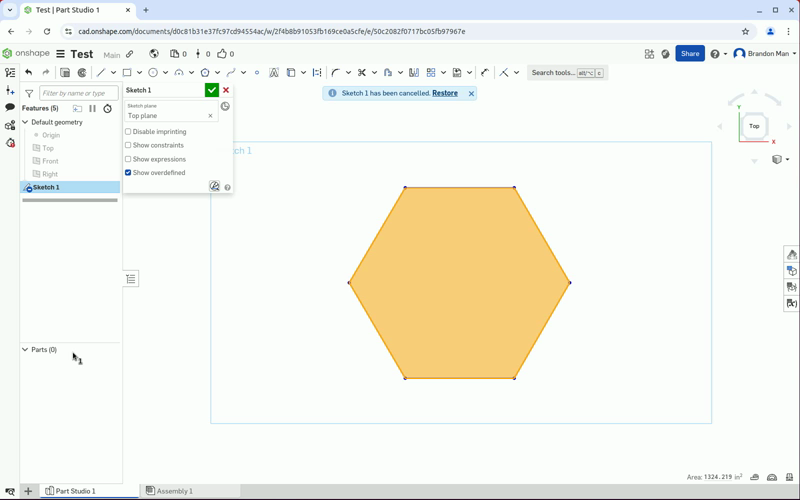
key(shift+y)
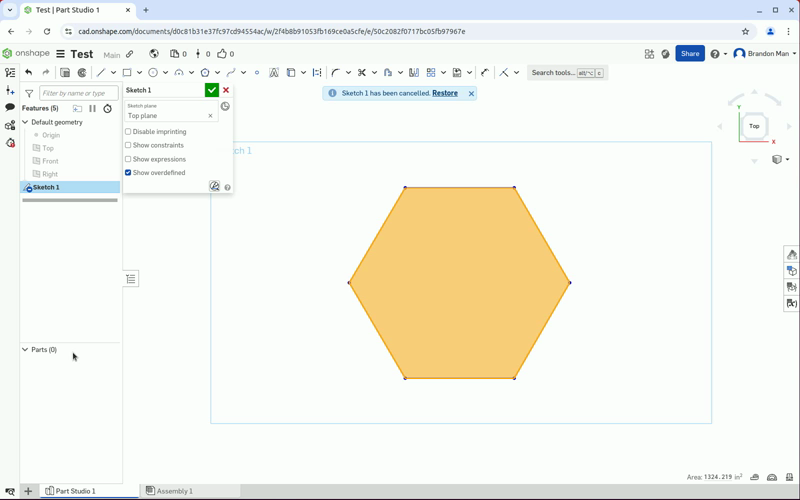
key(shift+e)
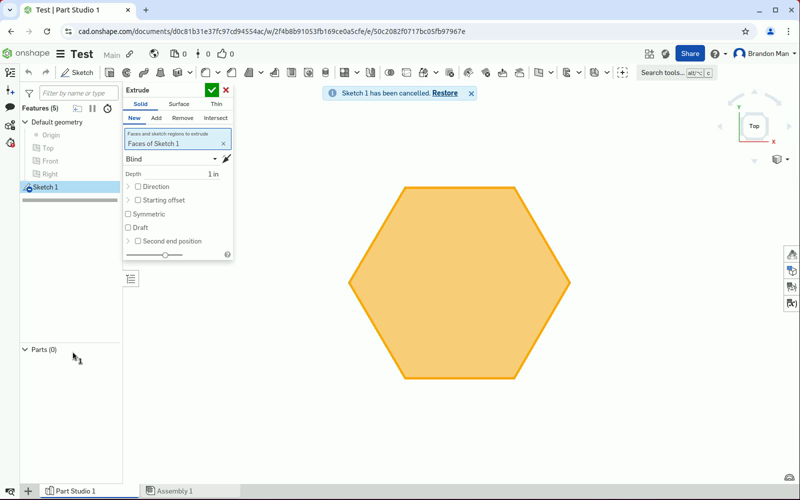
mouse_move(143, 106)
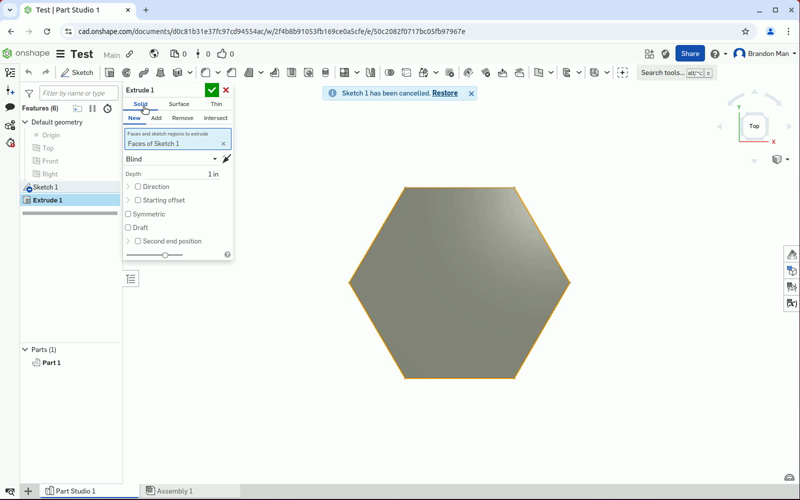
click(143, 106)
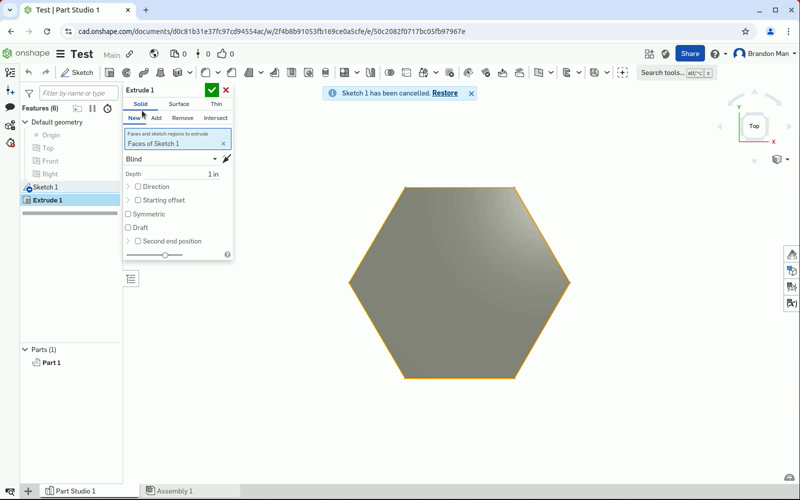
mouse_move(137, 120)
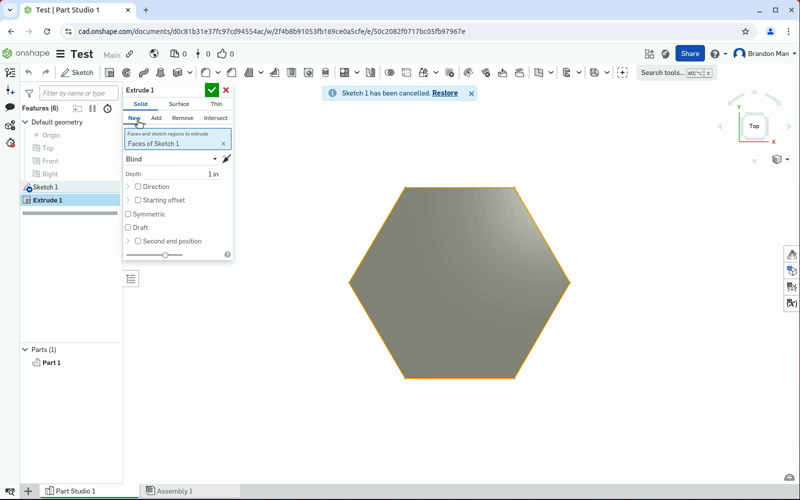
click(137, 120)
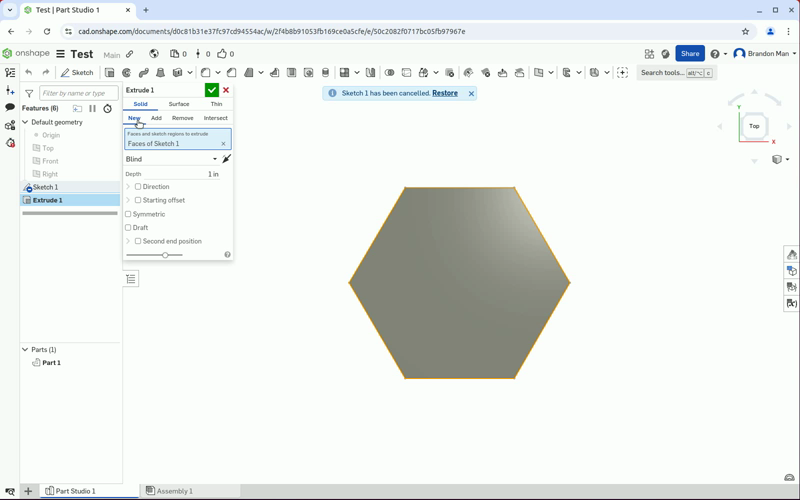
key(tab, 4)
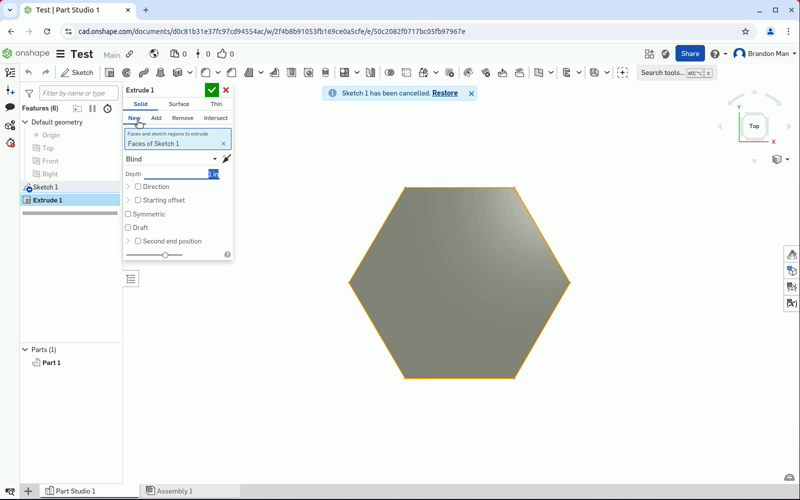
text(15.405)
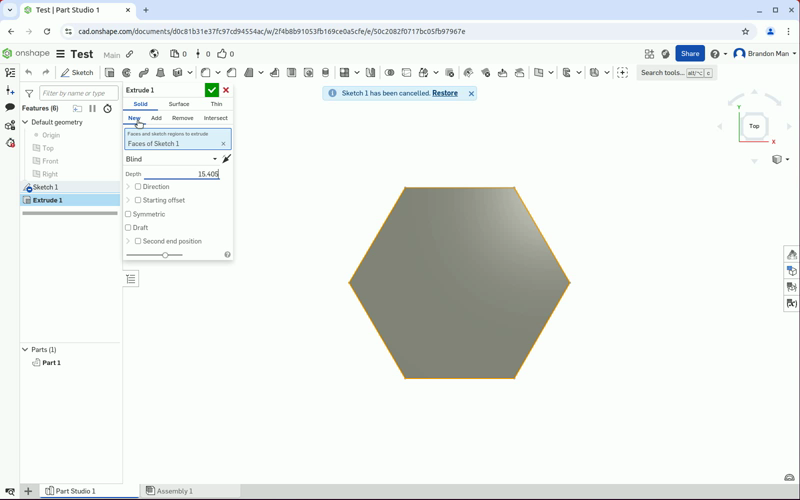
key(enter)
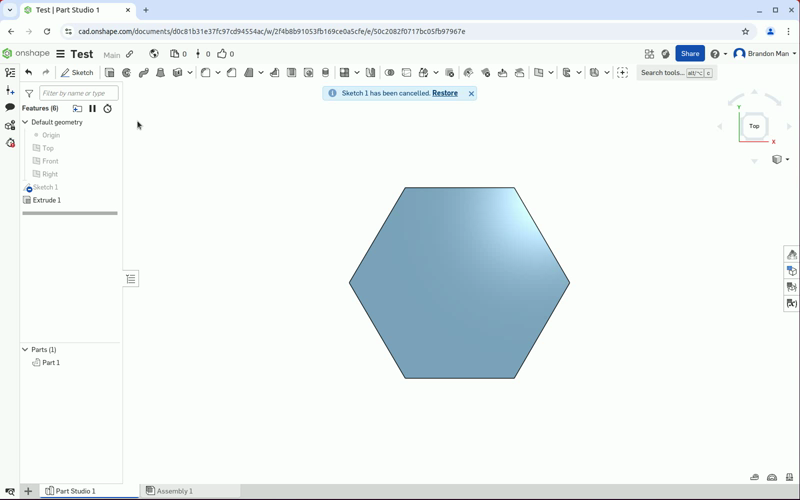
key(shift+h)
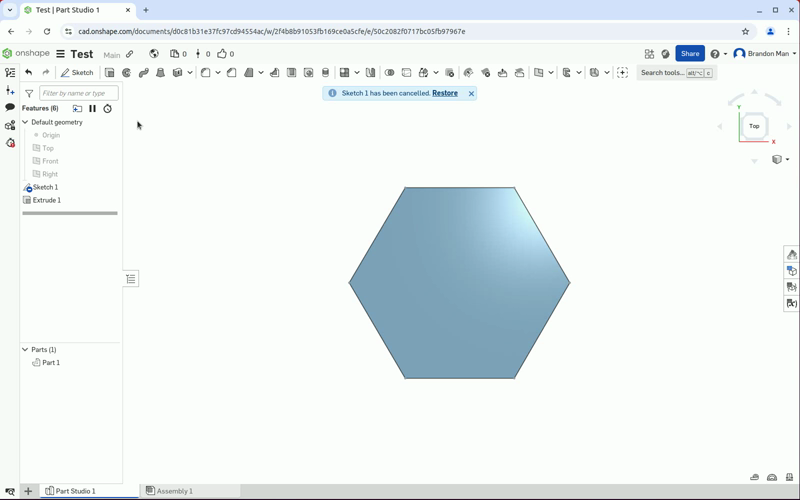
key(shift+h)
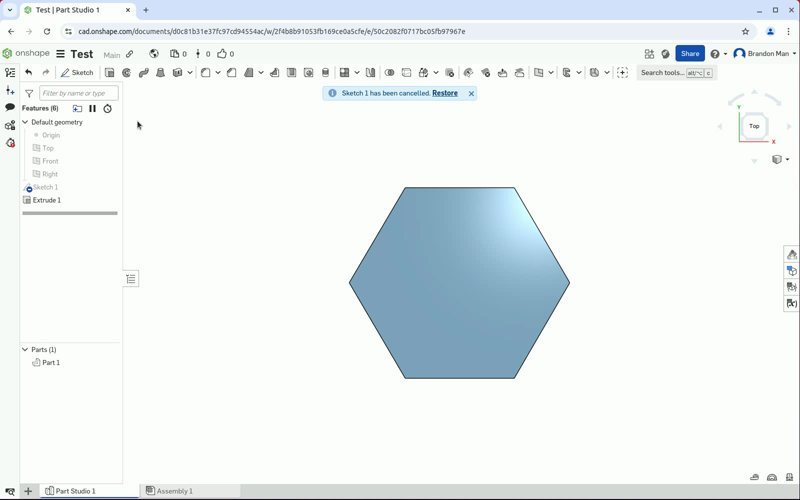
mouse_move(73, 189)
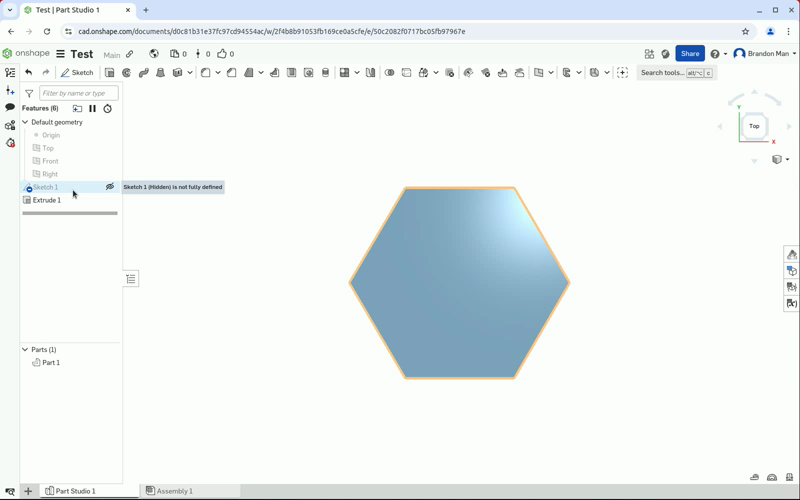
click(73, 189)
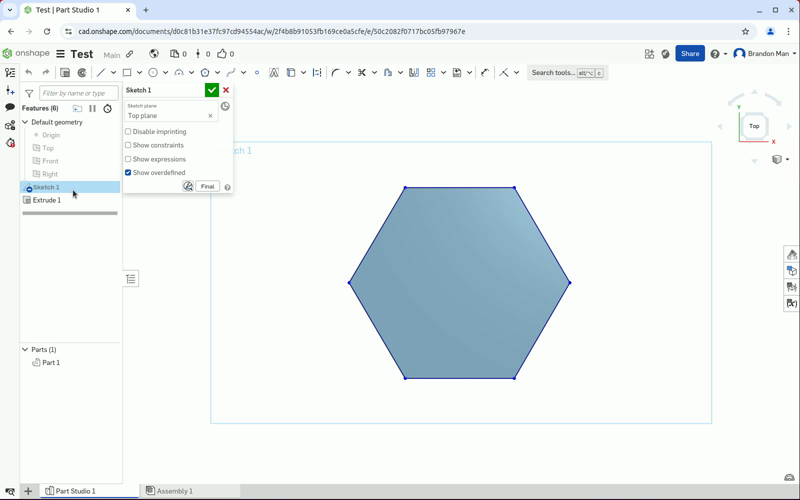
mouse_move(229, 92)
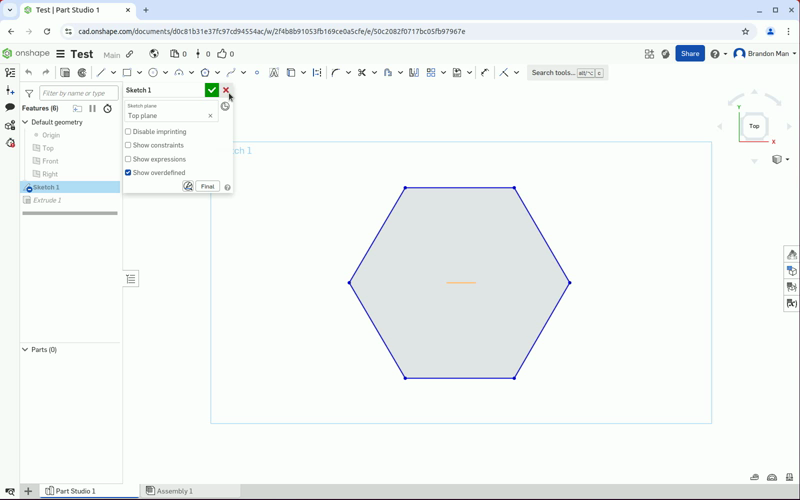
click(229, 92)
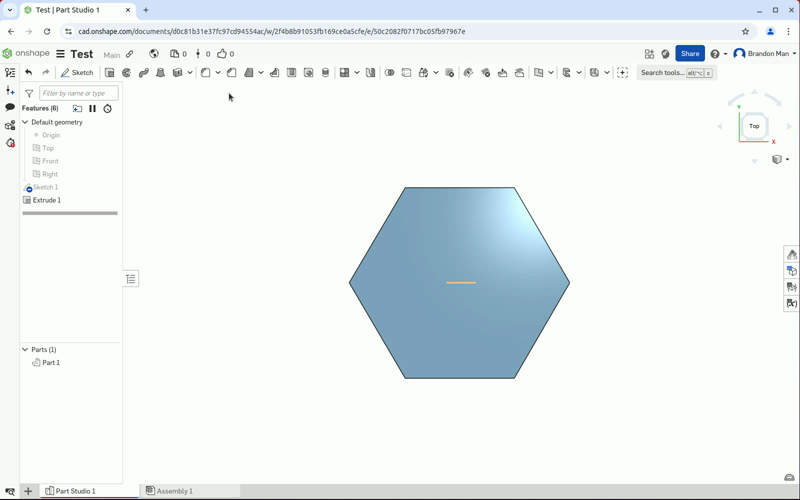
mouse_move(541, 75)
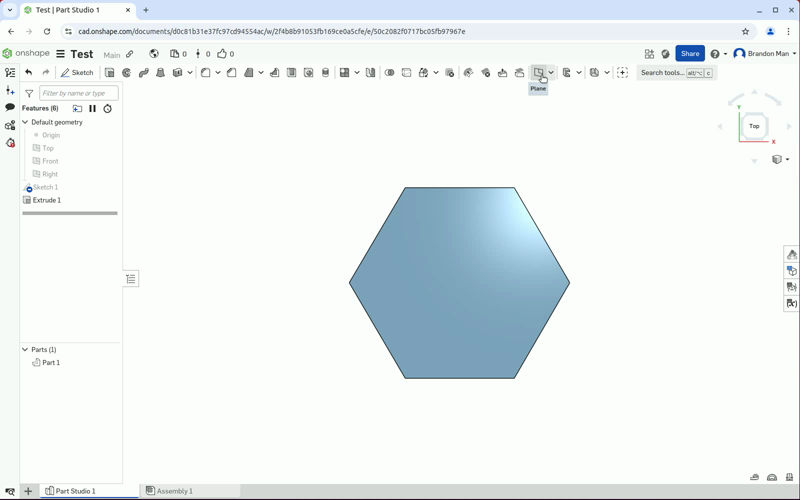
click(541, 75)
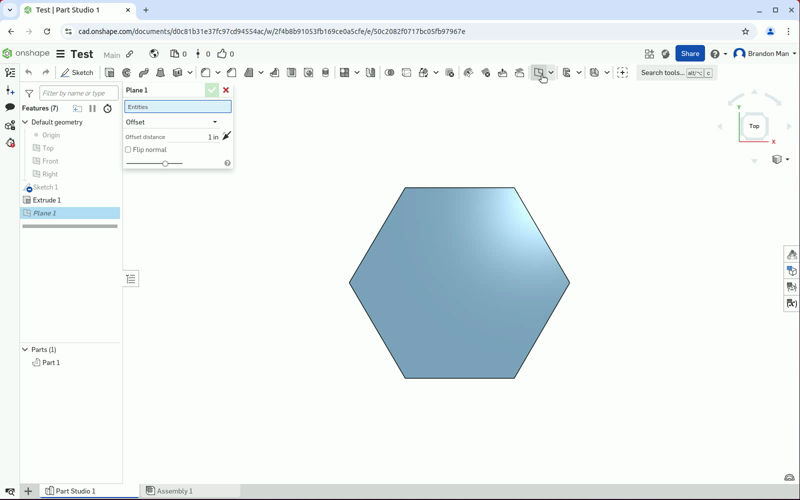
mouse_move(73, 150)
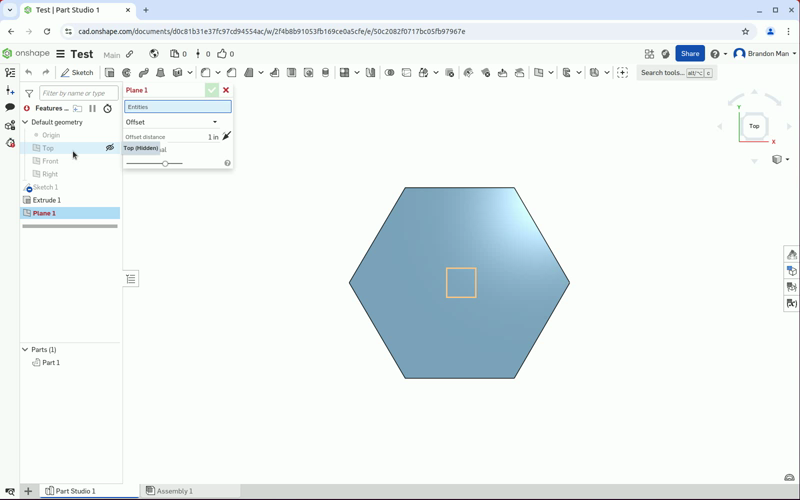
click(73, 150)
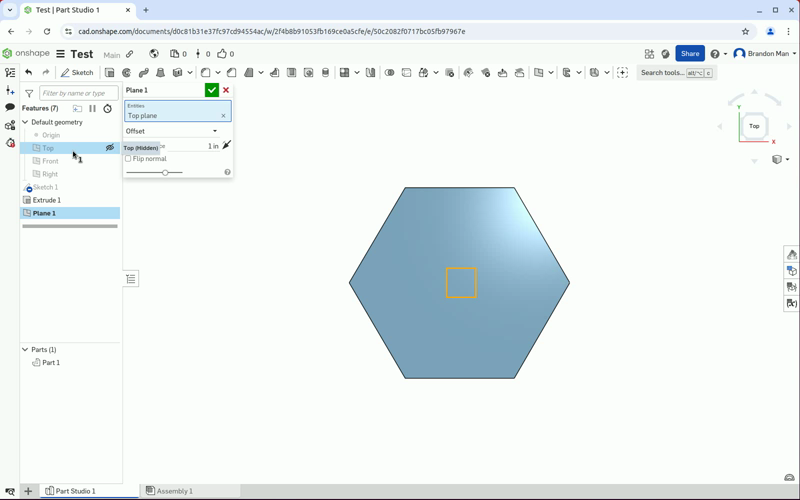
key(tab, 2)
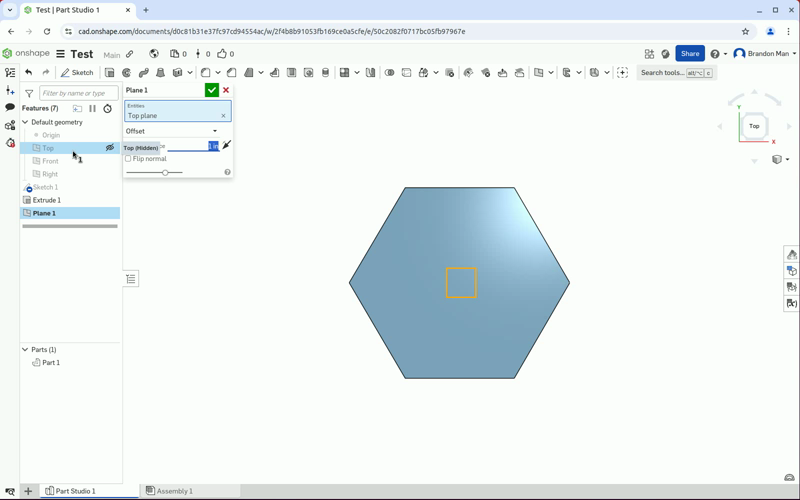
text(15.405)
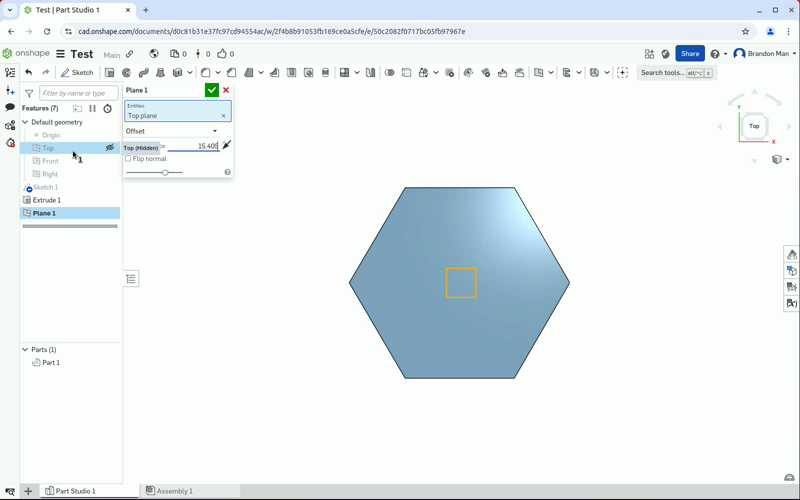
key(enter, 2)
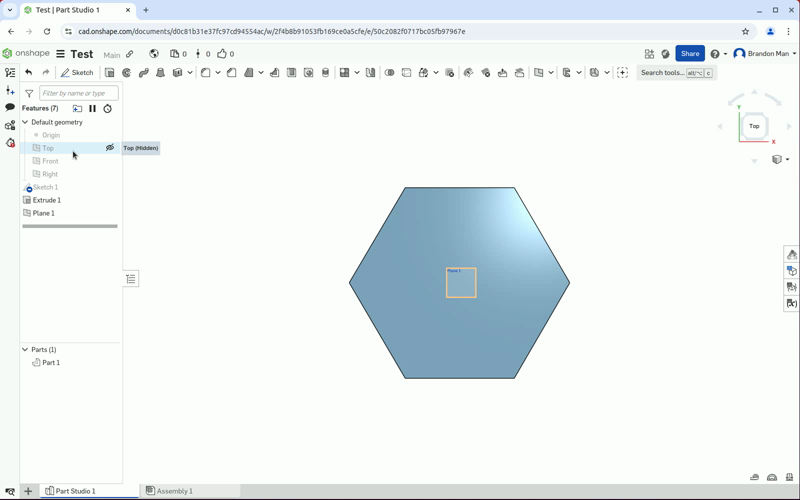
key(shift+s)
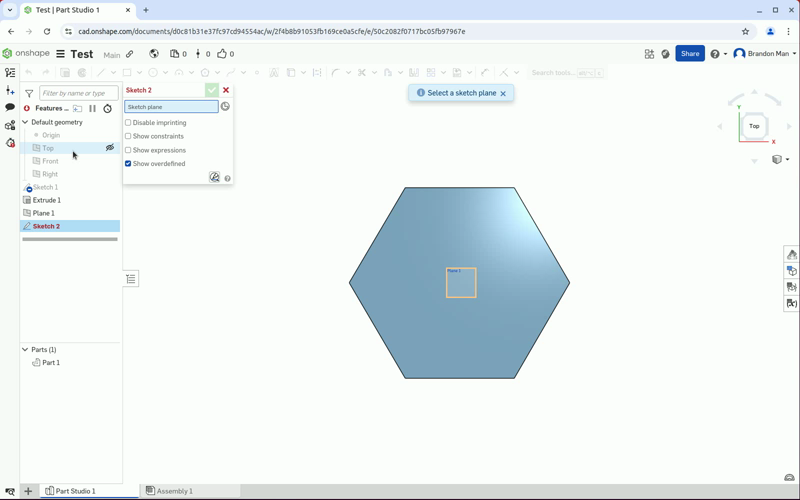
mouse_move(73, 215)
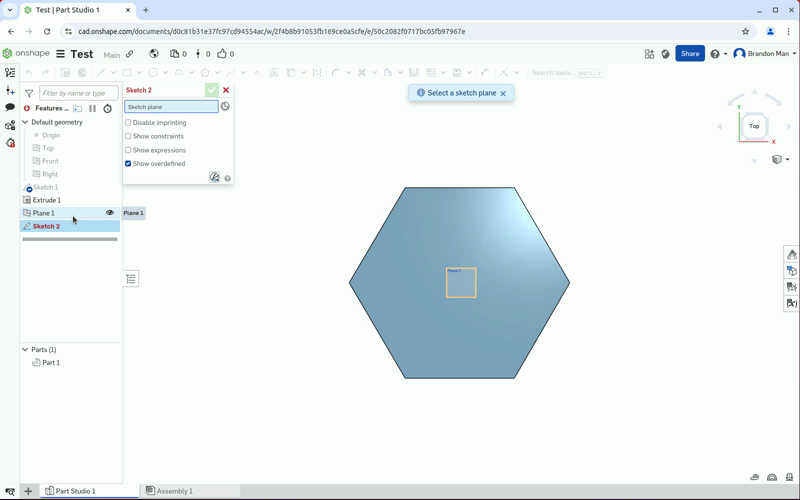
click(73, 215)
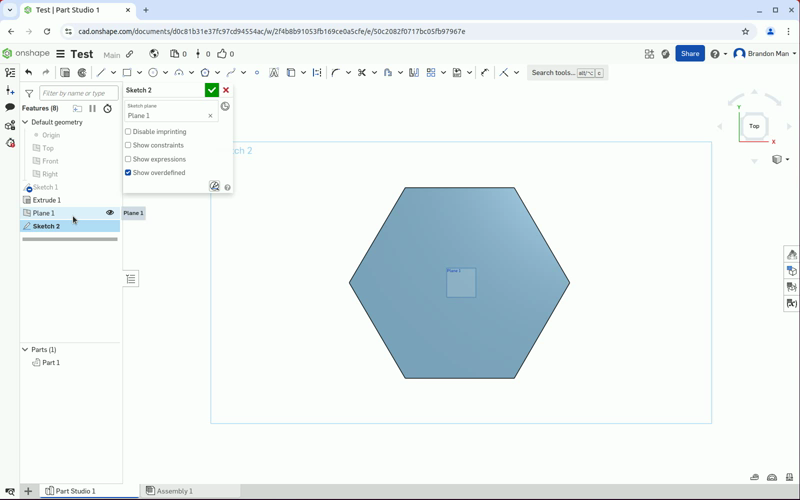
mouse_move(73, 352)
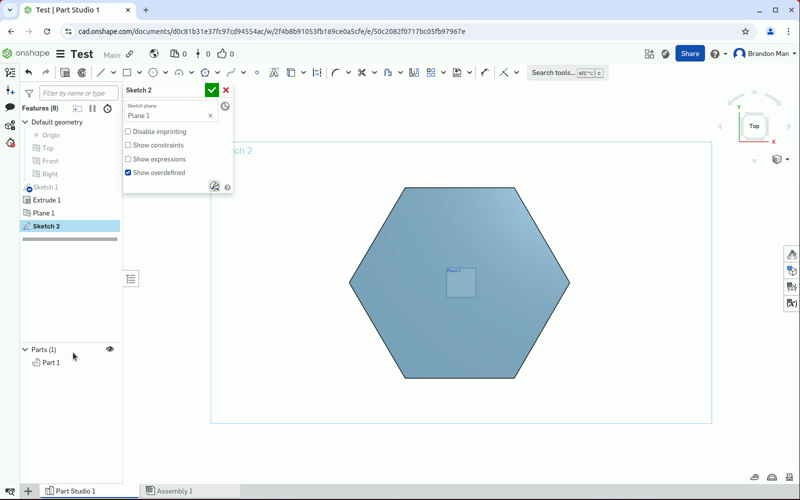
key(y)
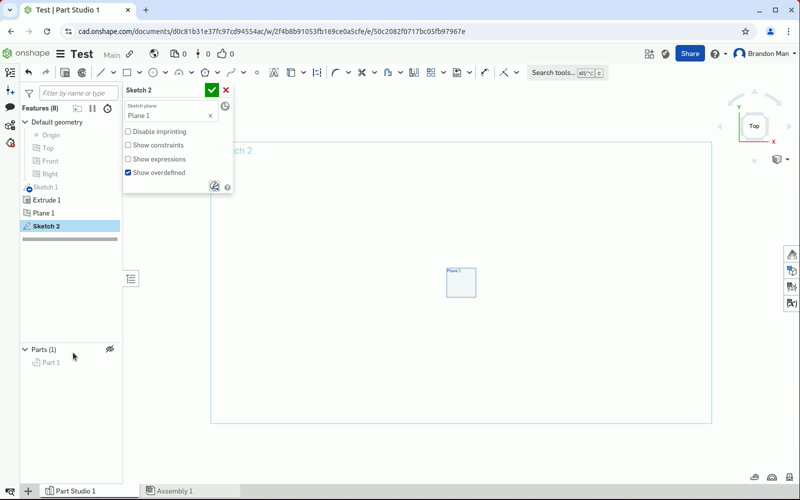
key(c)
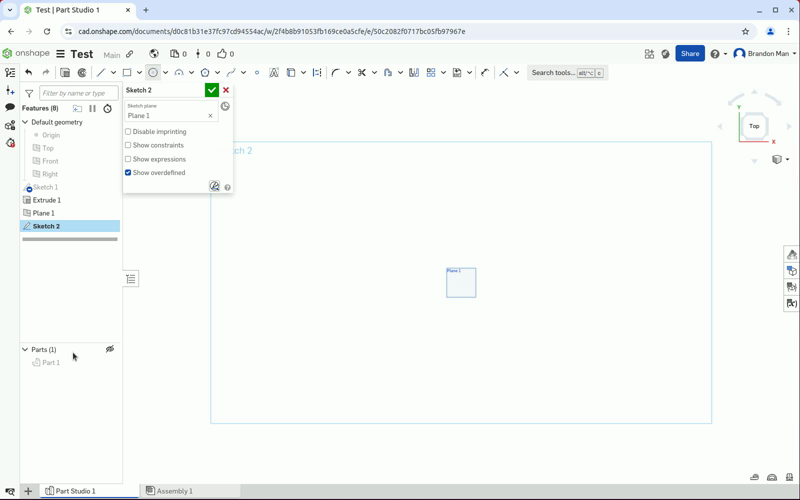
key_down(shift)
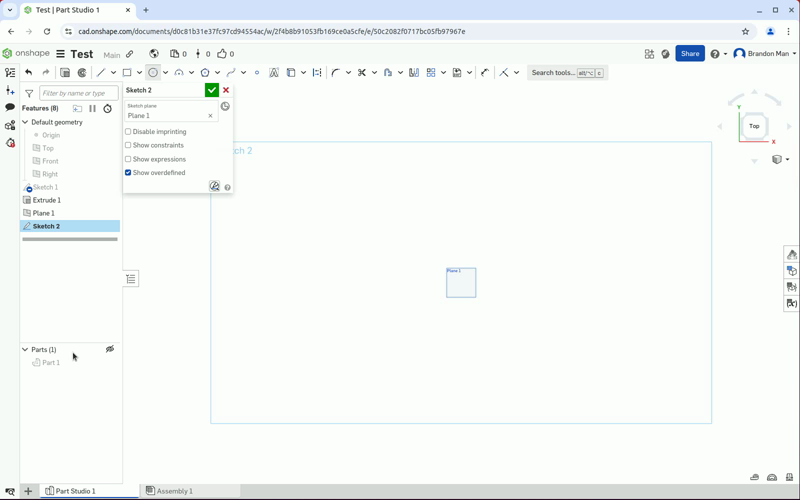
mouse_move(461, 282)
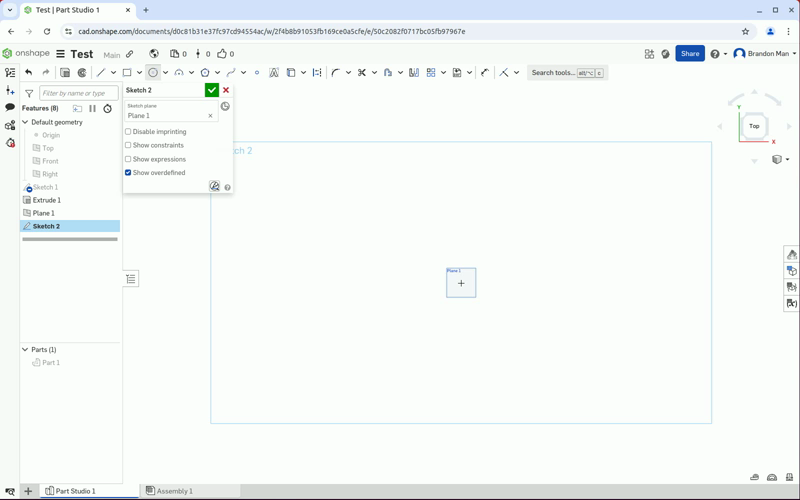
click(461, 282)
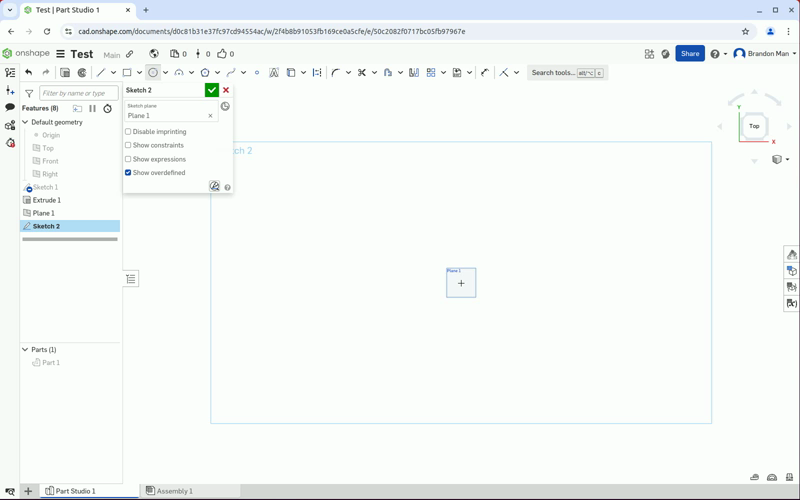
key_up(shift)
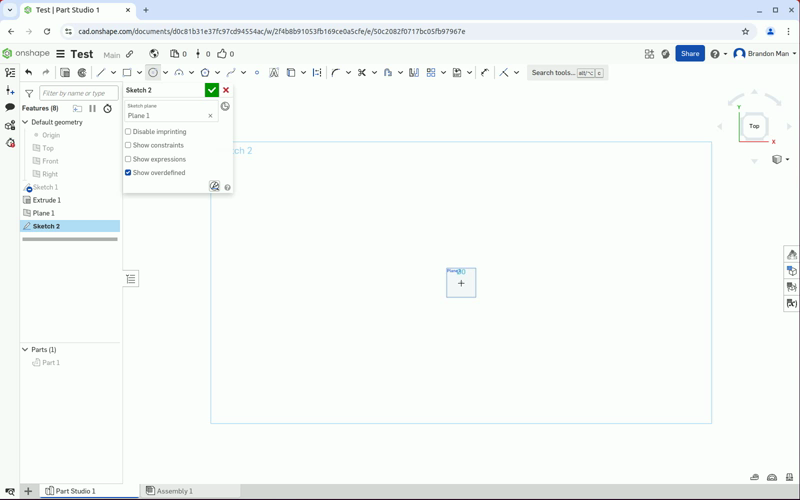
mouse_move(552, 282)
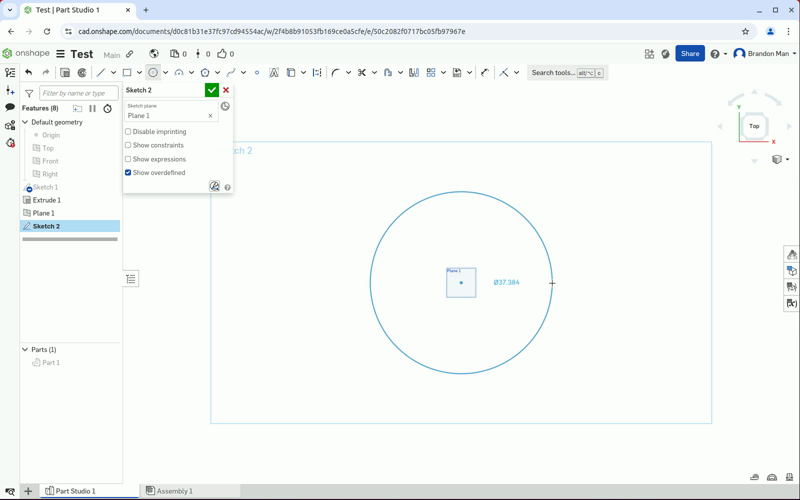
click(552, 282)
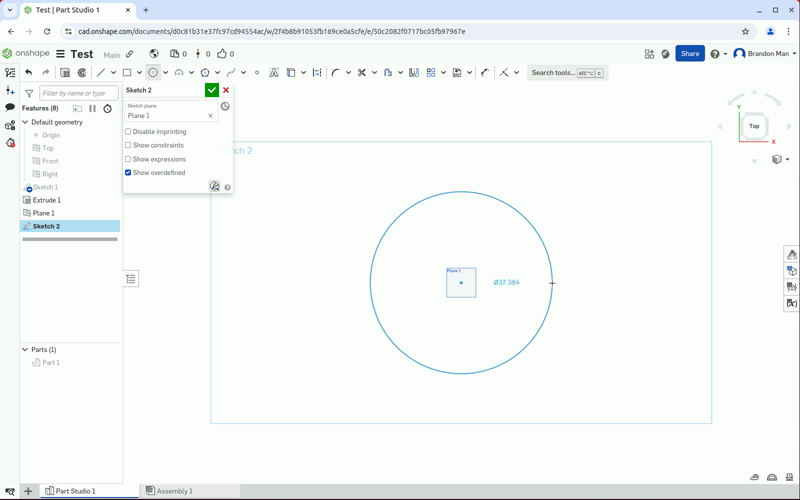
key(esc)
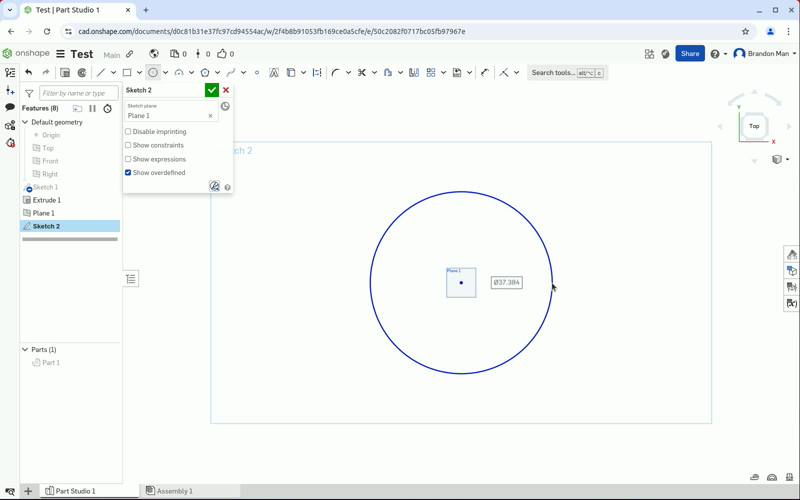
mouse_move(405, 297)
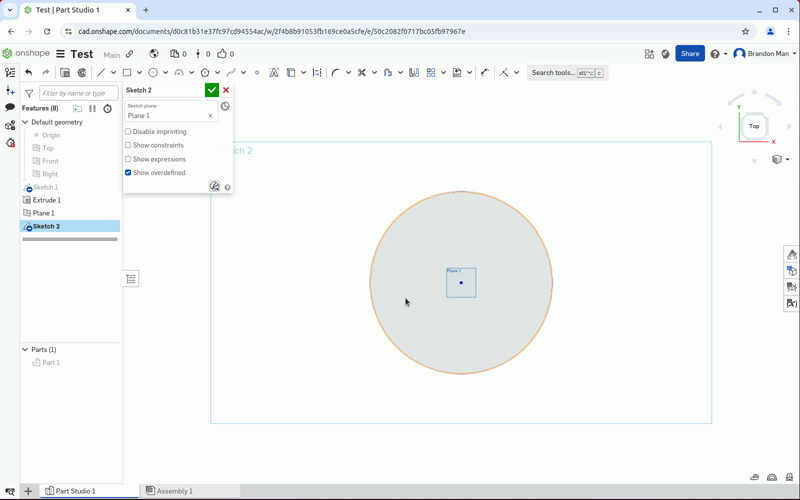
click(405, 297)
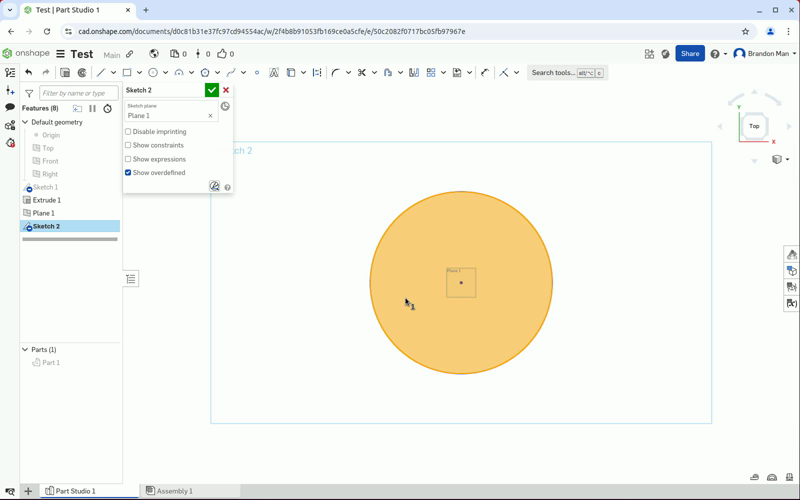
mouse_move(73, 352)
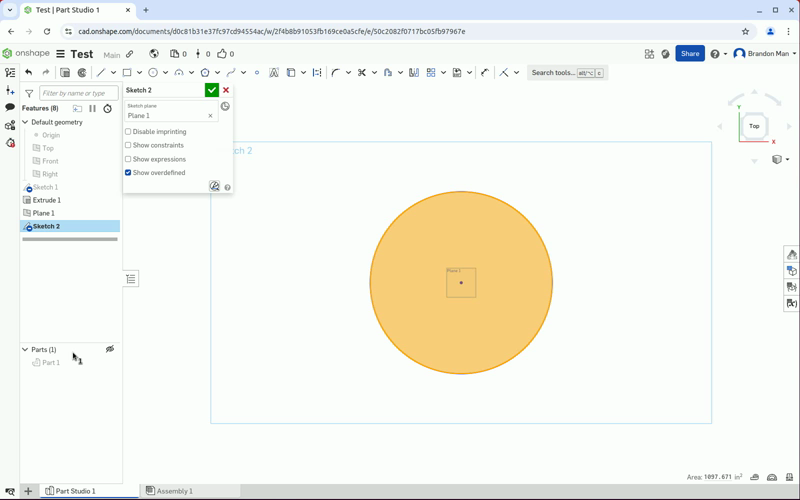
key(shift+y)
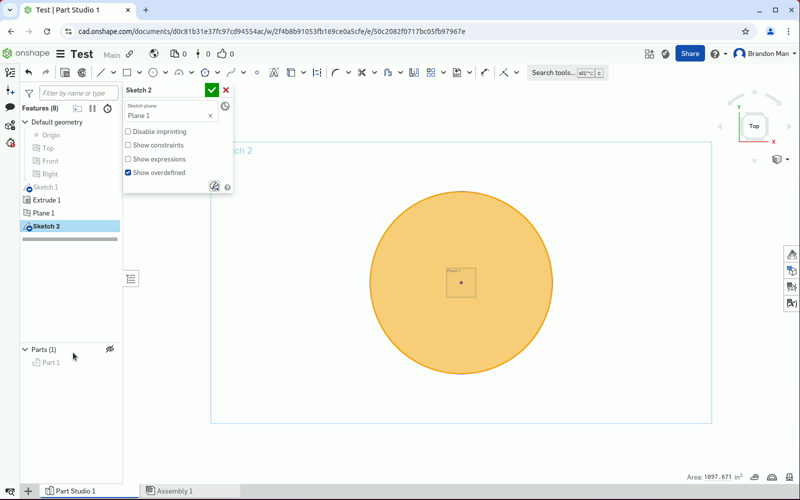
key(shift+e)
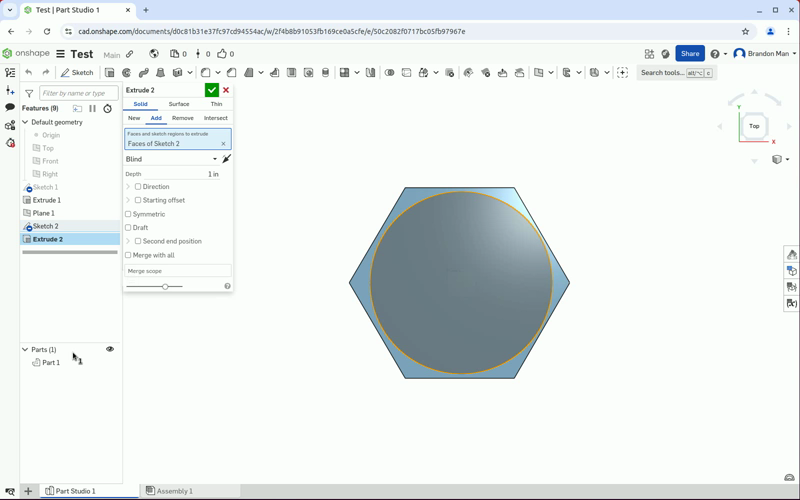
mouse_move(143, 106)
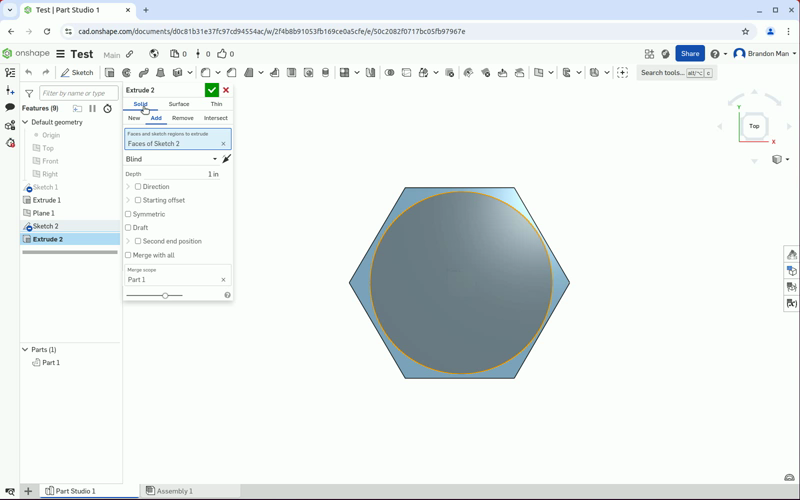
click(143, 106)
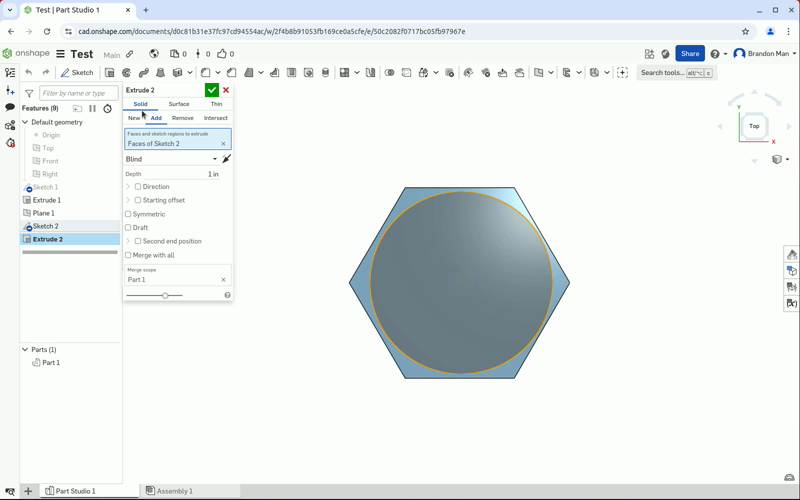
mouse_move(137, 120)
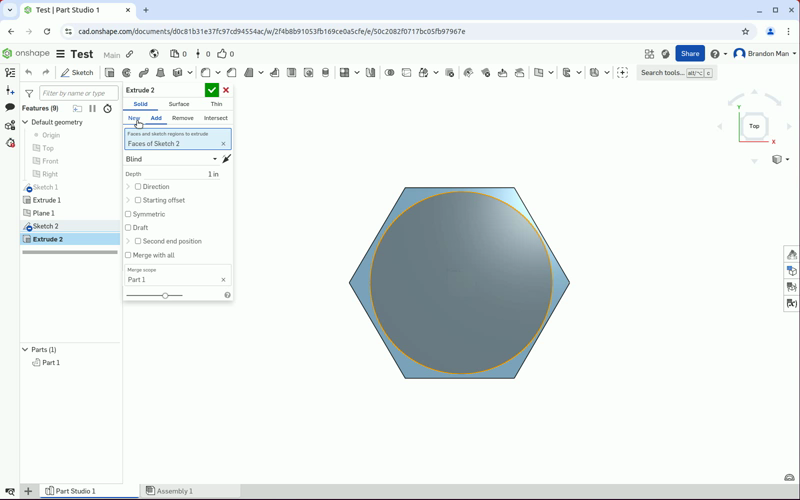
click(137, 120)
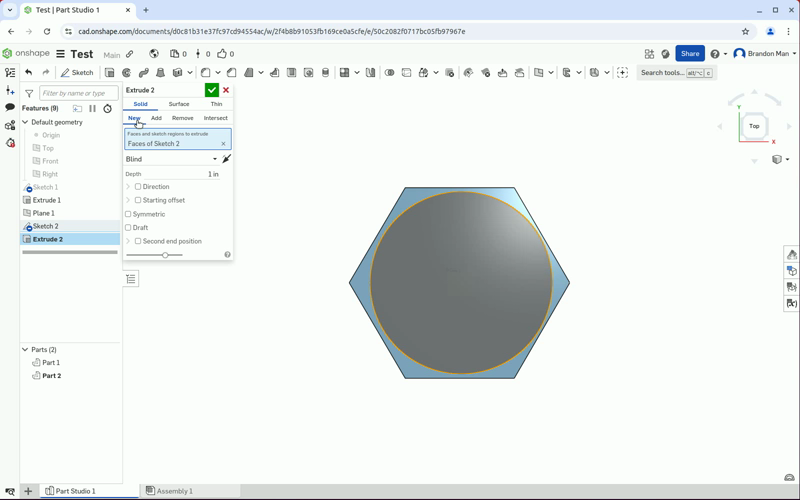
key(tab, 4)
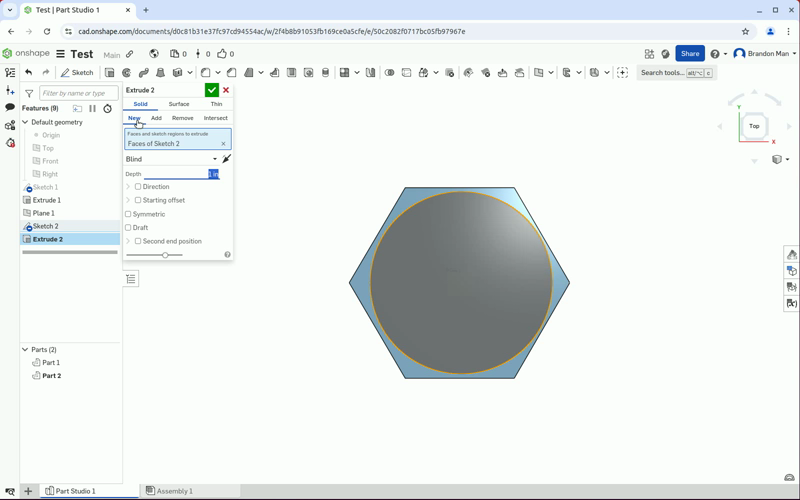
text(7.703)
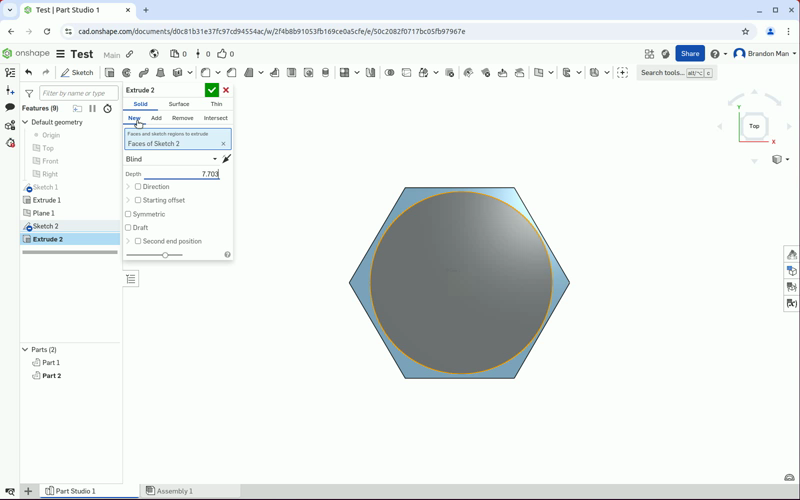
key(enter)
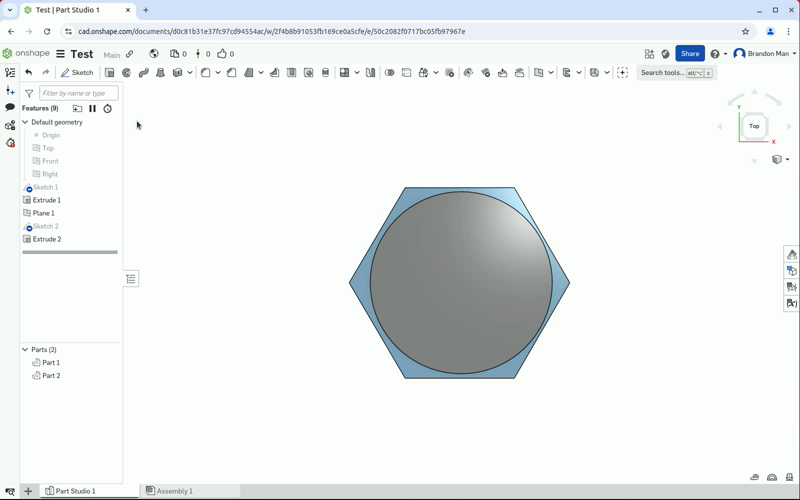
key(shift+h)
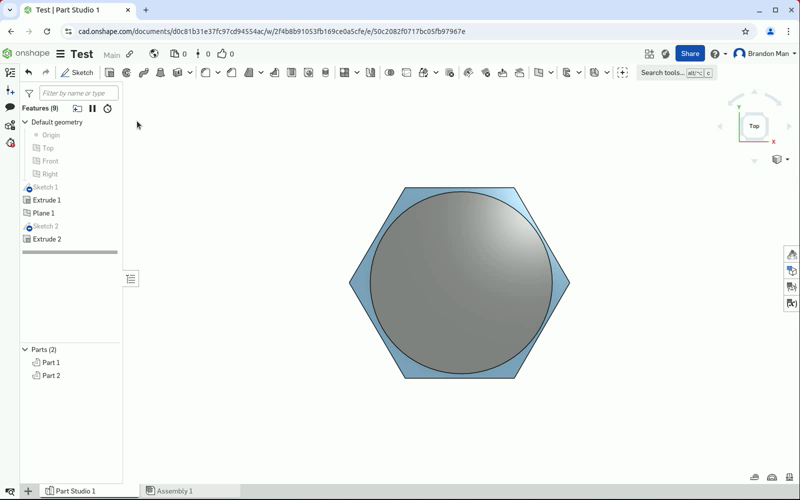
key(shift+h)
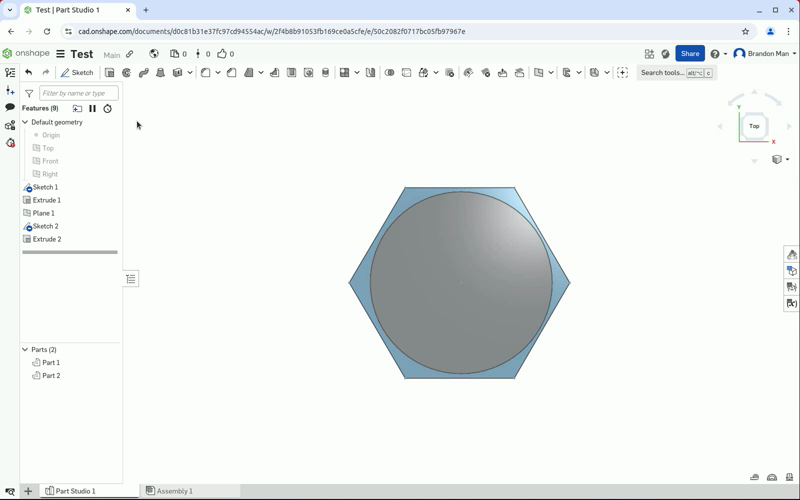
key(shift+7)
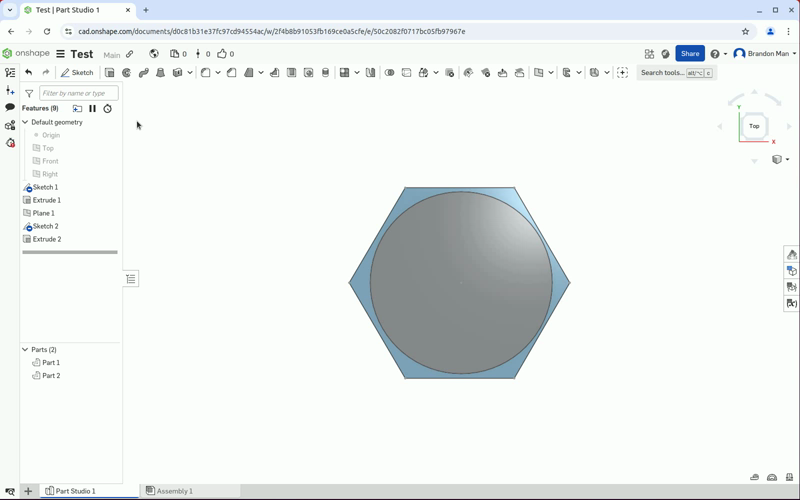
key(up, 3)
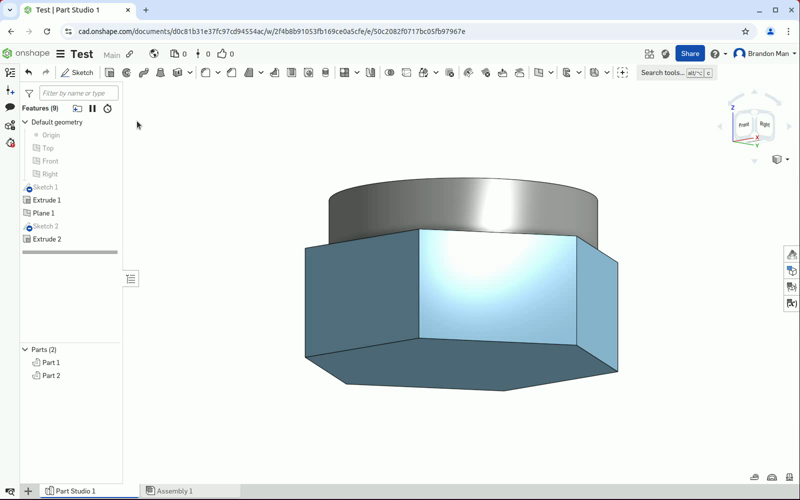
key(left, 3)
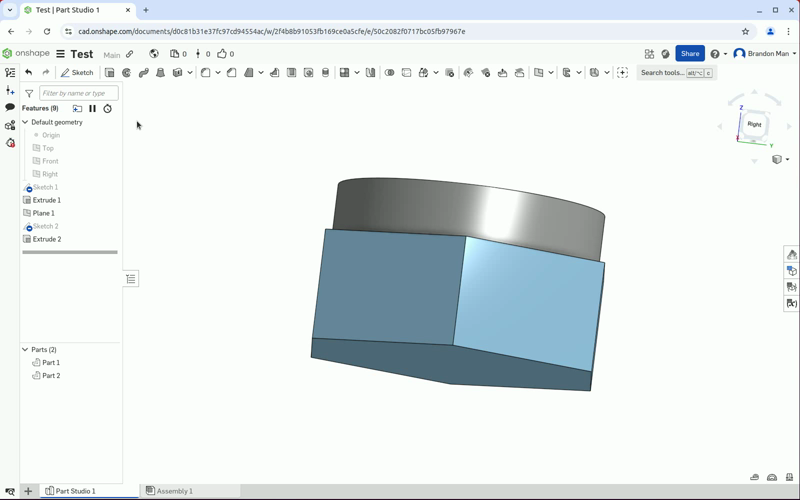
key(right, 3)
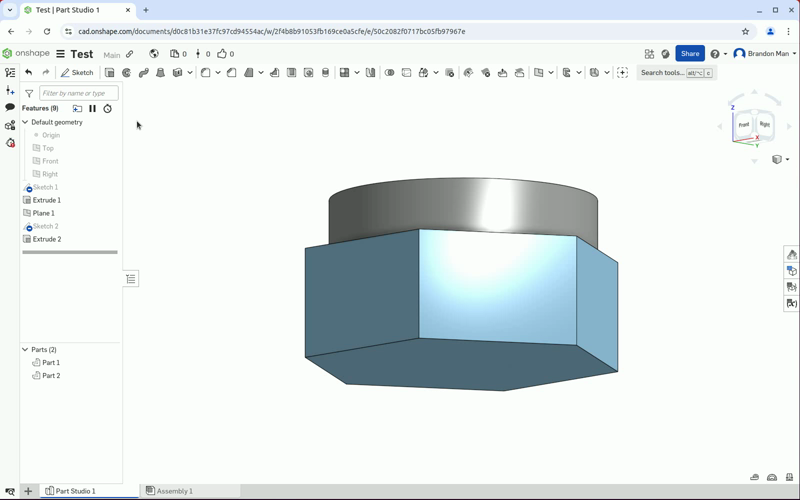
key(down, 3)
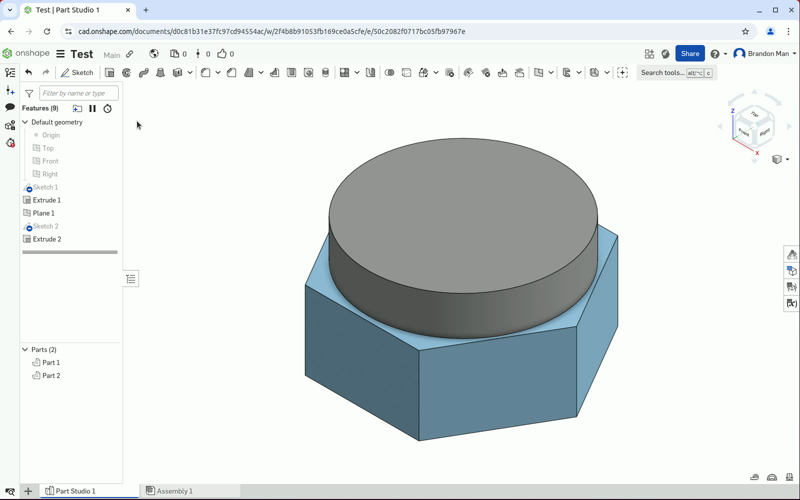
mouse_move(73, 189)
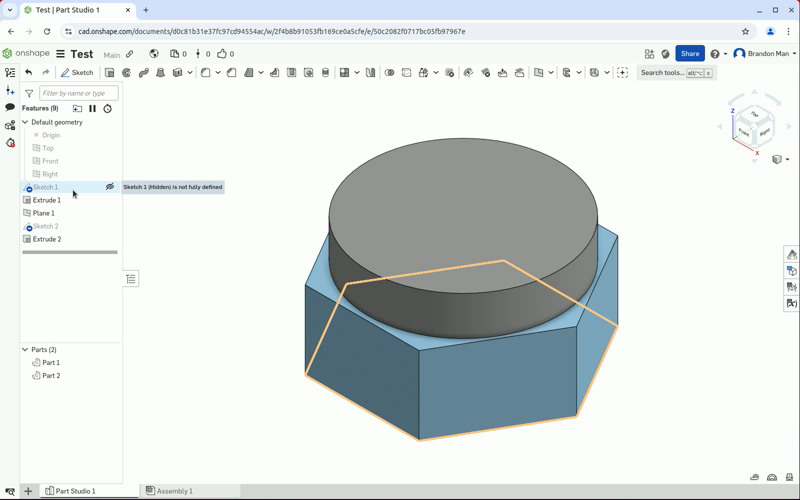
click(73, 189)